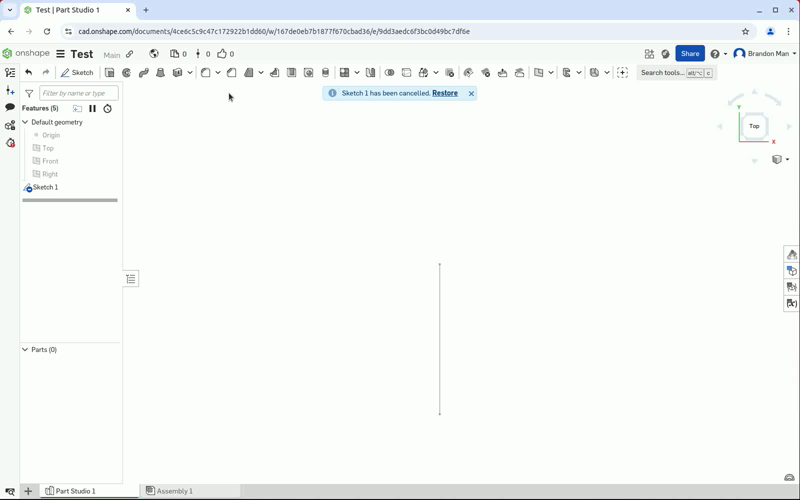
key(shift+h)
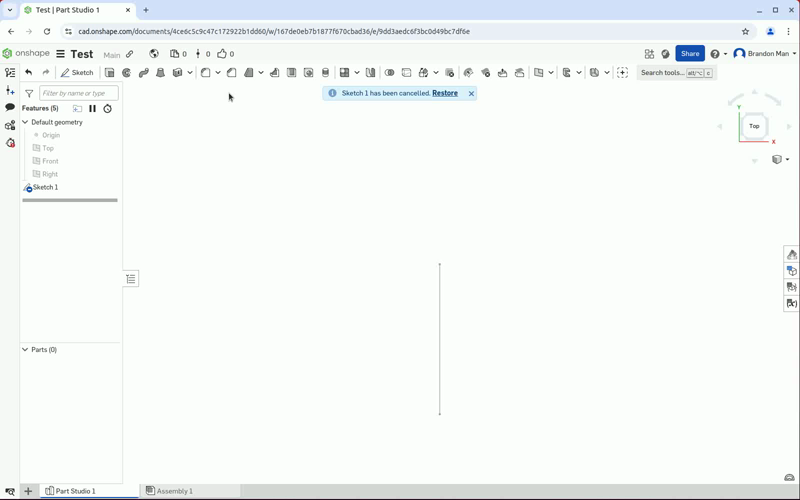
key(shift+s)
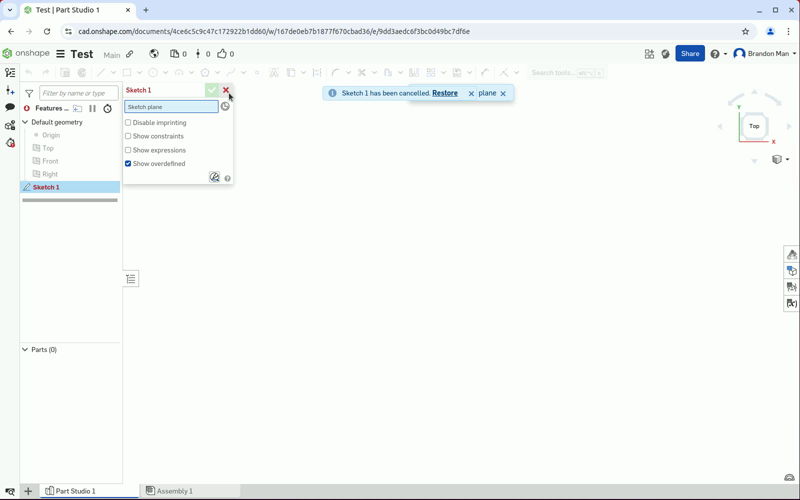
mouse_move(73, 150)
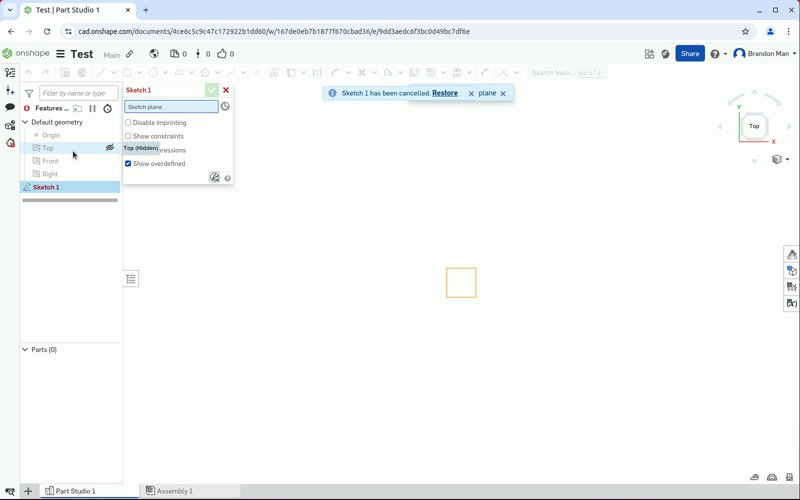
click(73, 150)
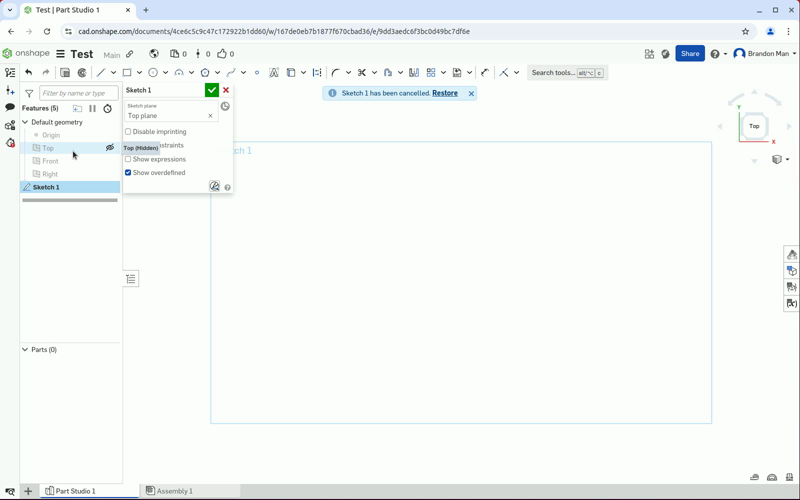
mouse_move(73, 352)
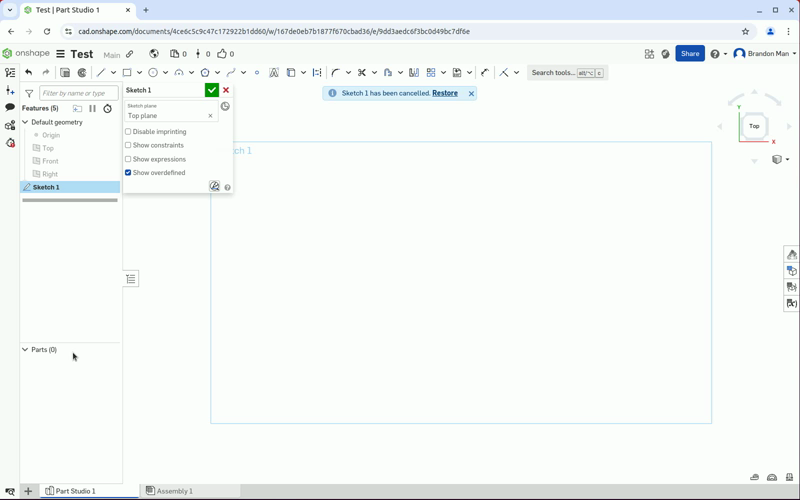
key(y)
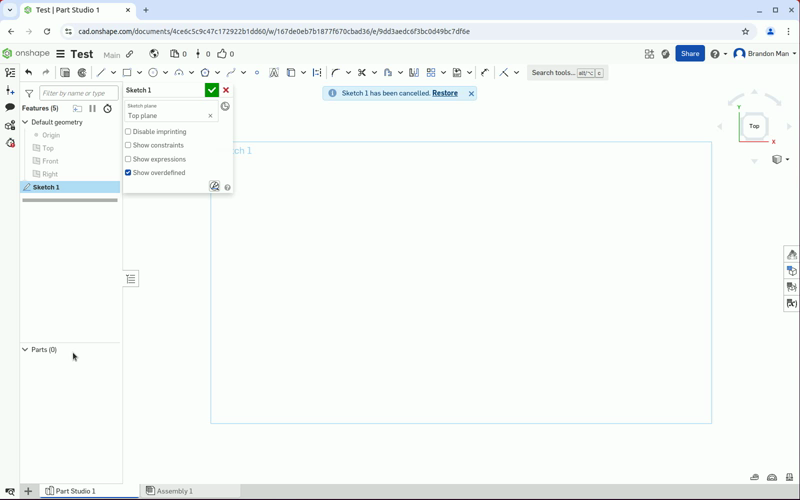
key(l)
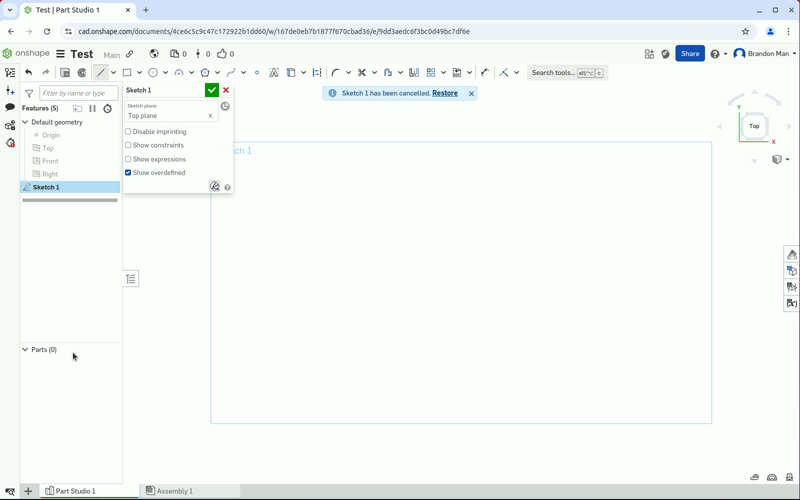
key_down(shift)
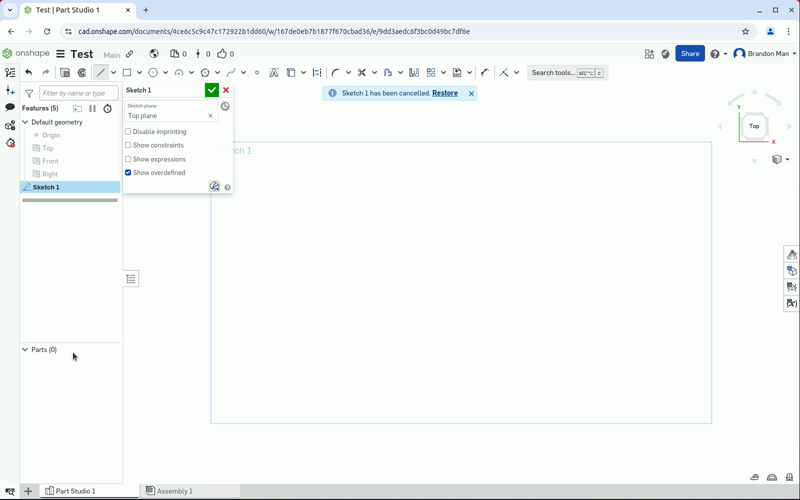
mouse_move(399, 236)
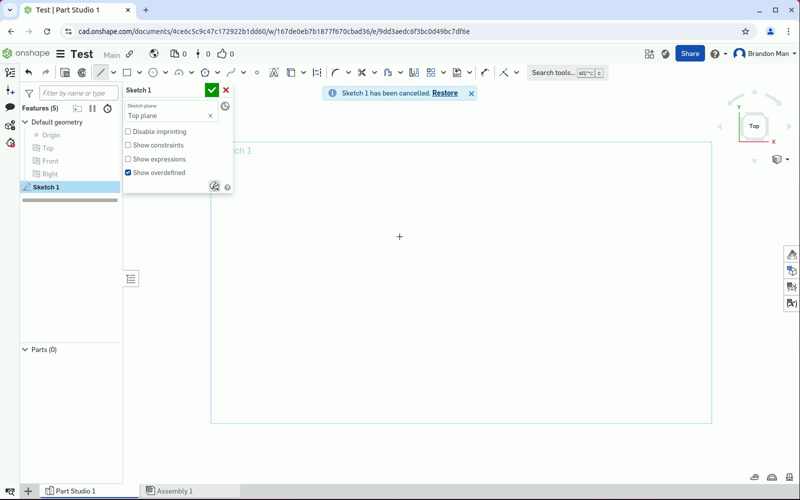
click(399, 236)
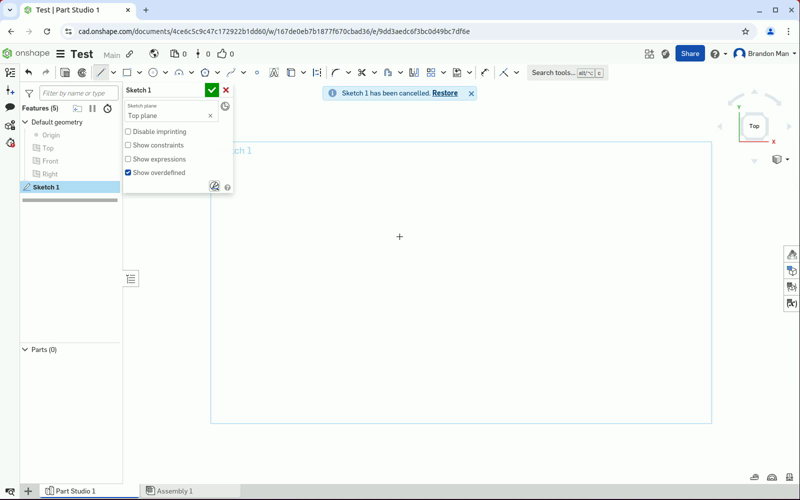
key_up(shift)
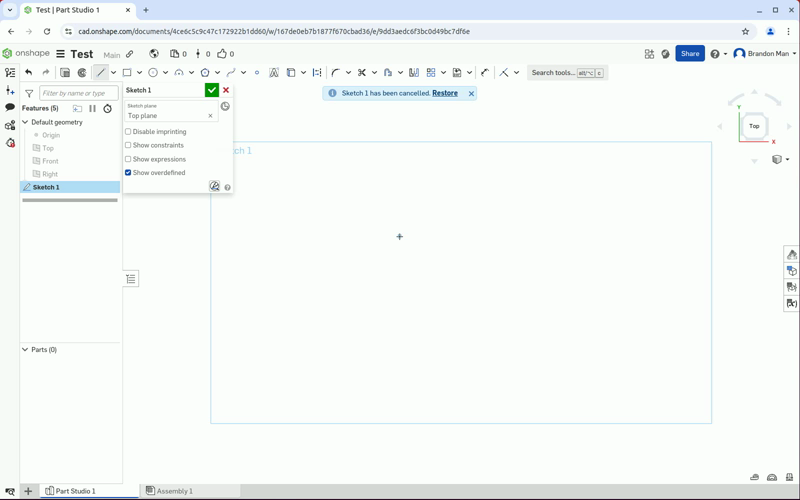
key_down(shift)
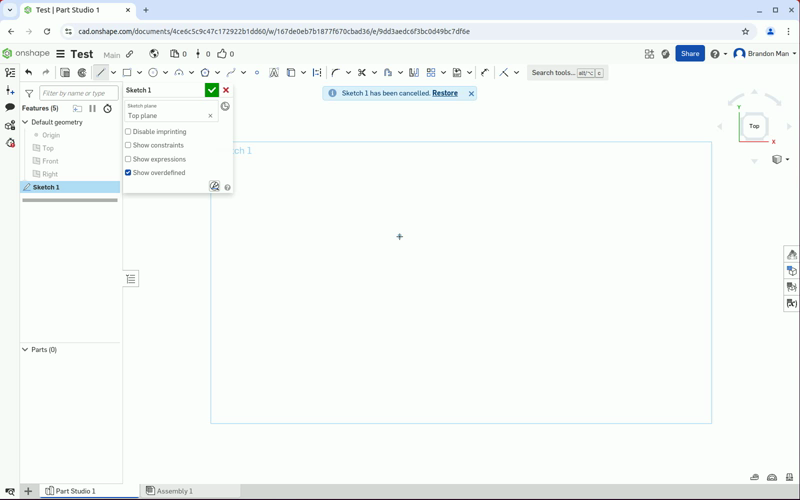
mouse_move(521, 236)
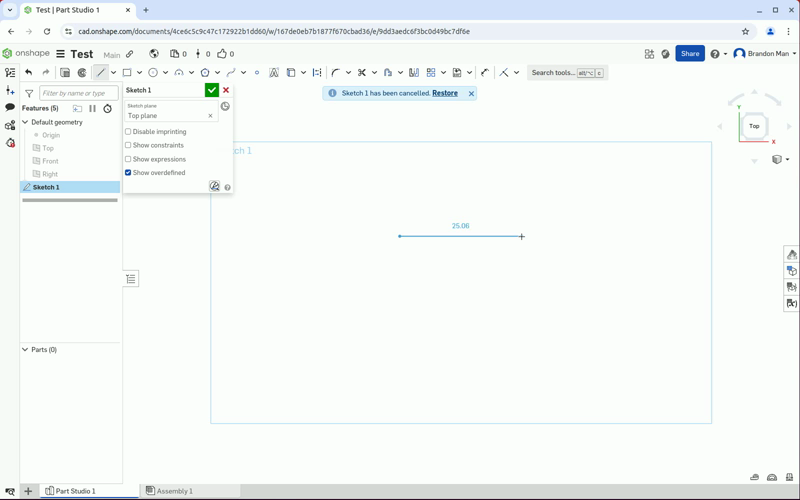
click(521, 236)
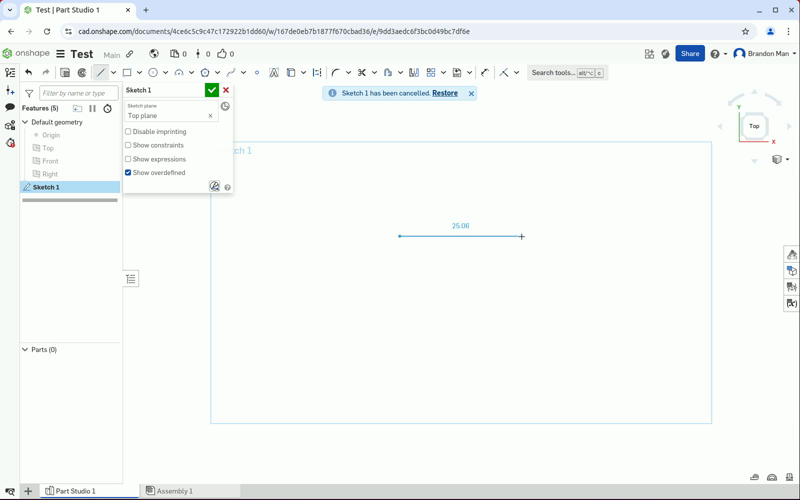
key_up(shift)
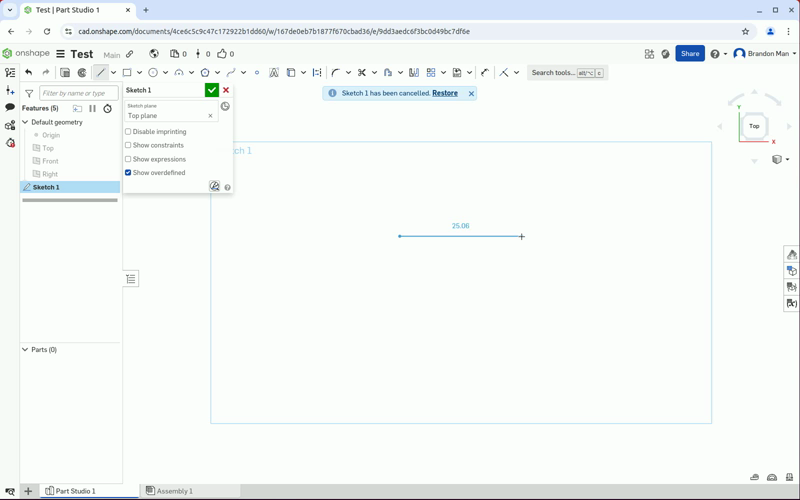
key_down(shift)
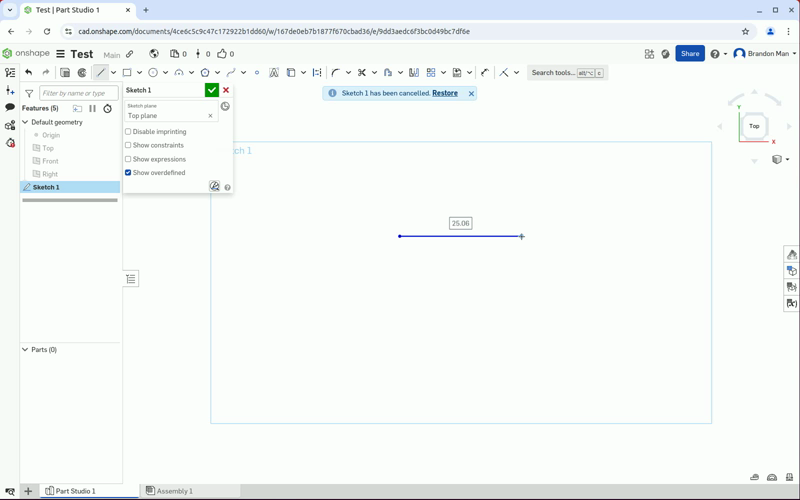
mouse_move(551, 236)
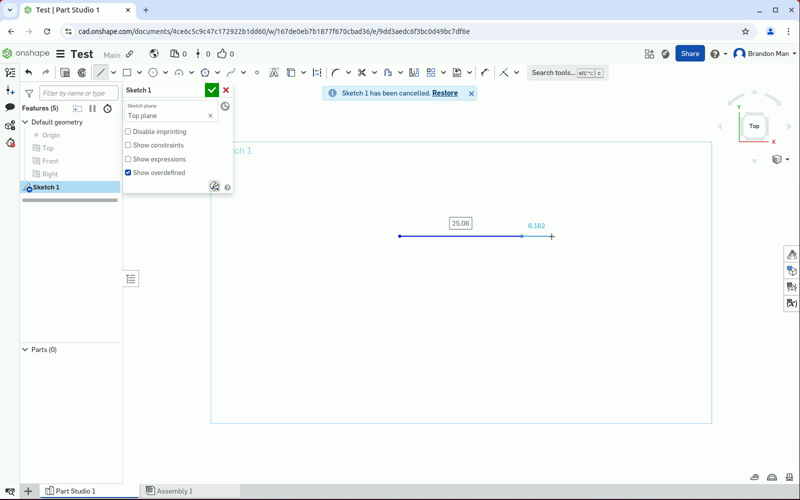
mouse_move(521, 222)
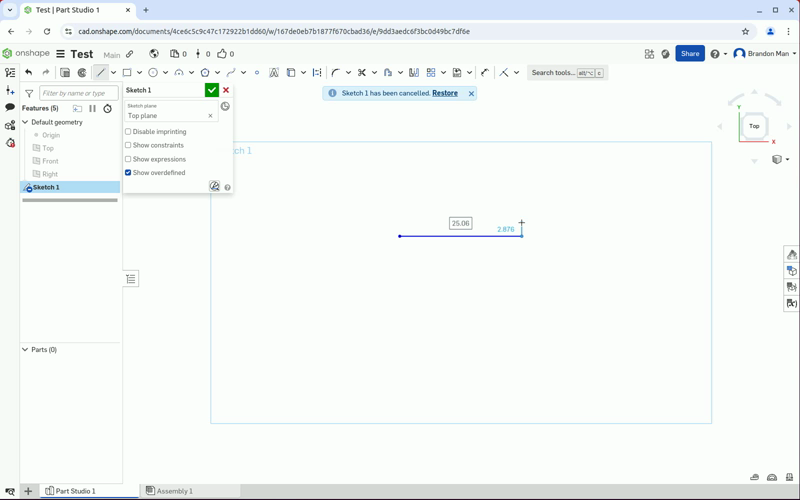
click(521, 222)
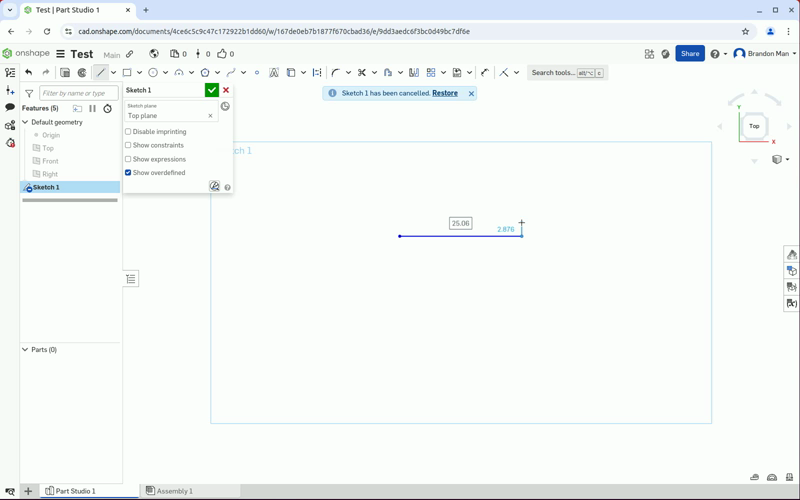
key_up(shift)
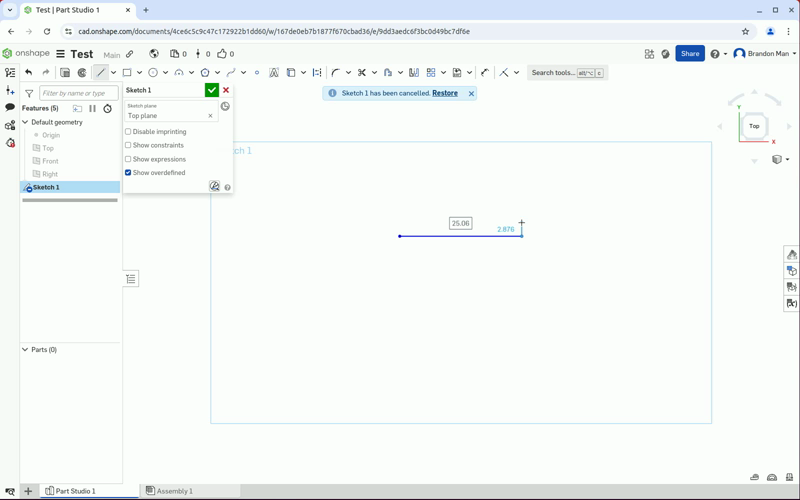
key_down(shift)
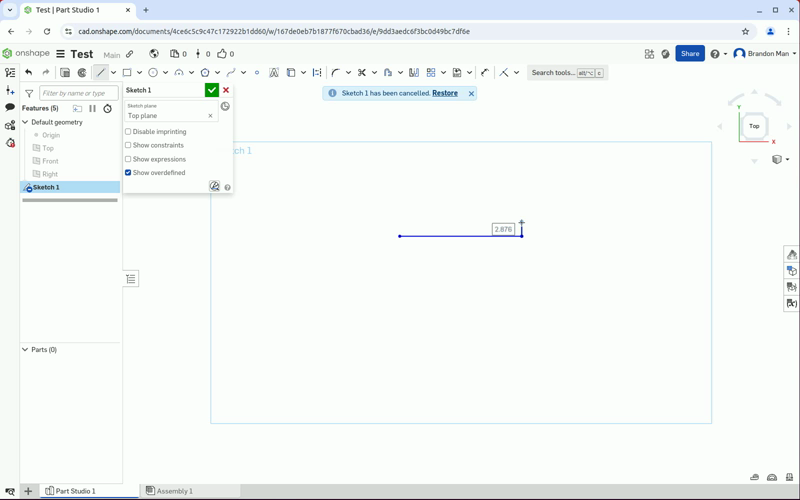
mouse_move(399, 222)
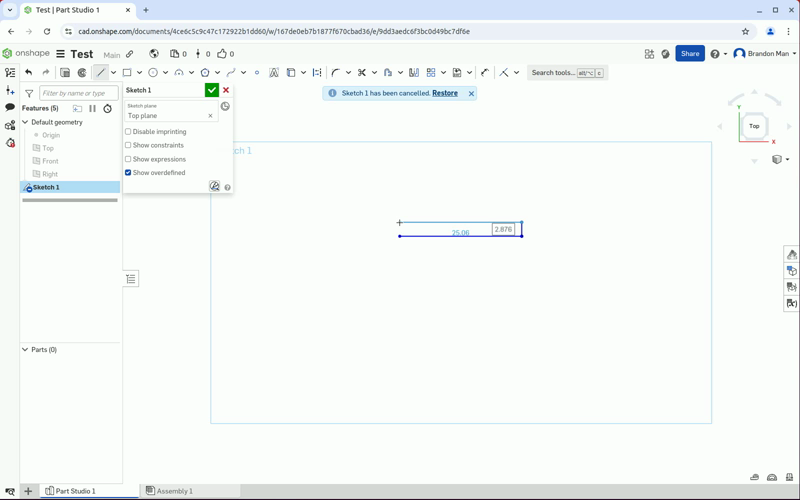
click(399, 222)
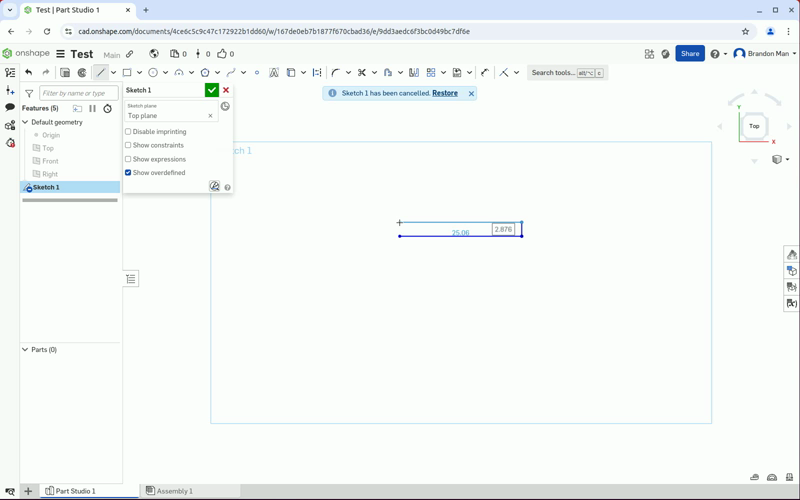
key_up(shift)
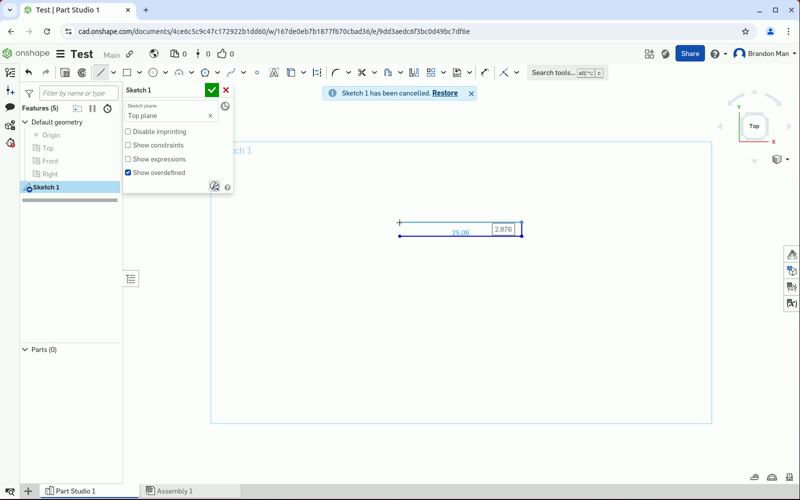
mouse_move(429, 222)
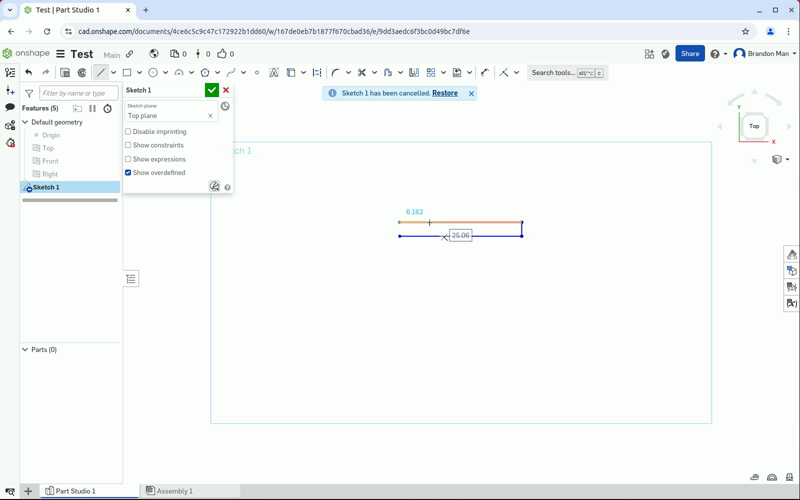
key_down(shift)
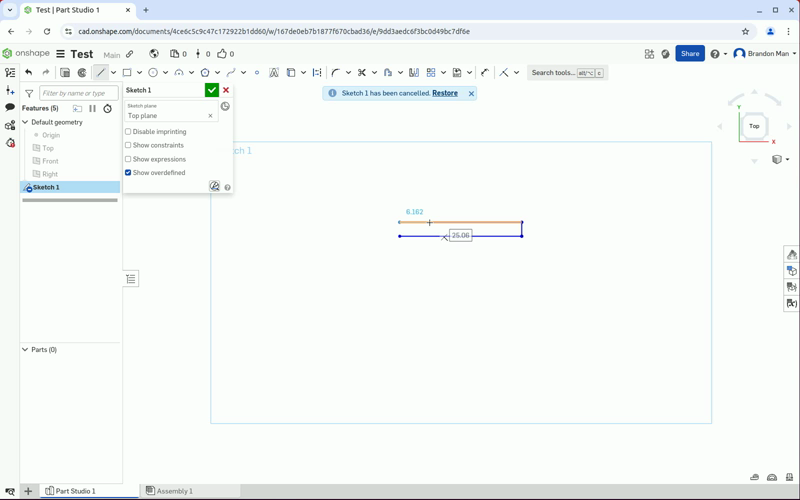
mouse_move(399, 236)
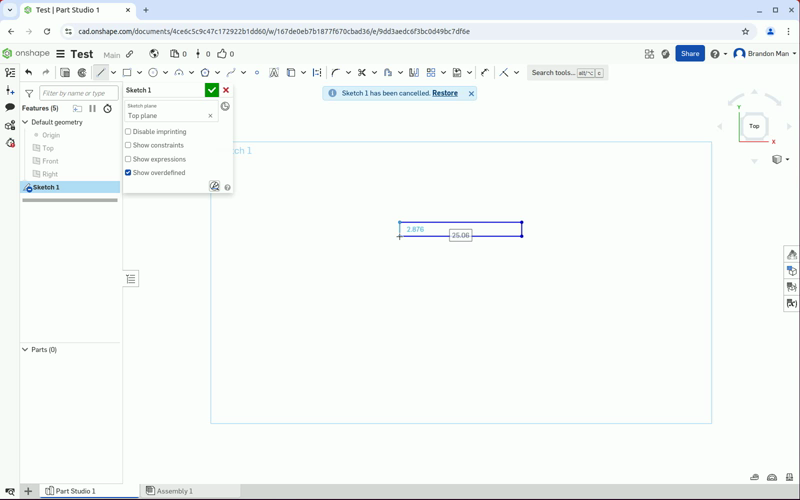
key_up(shift)
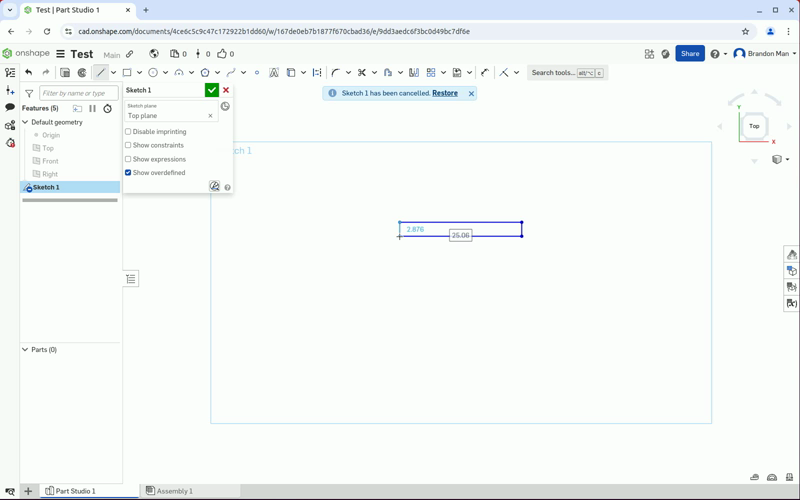
click(399, 236)
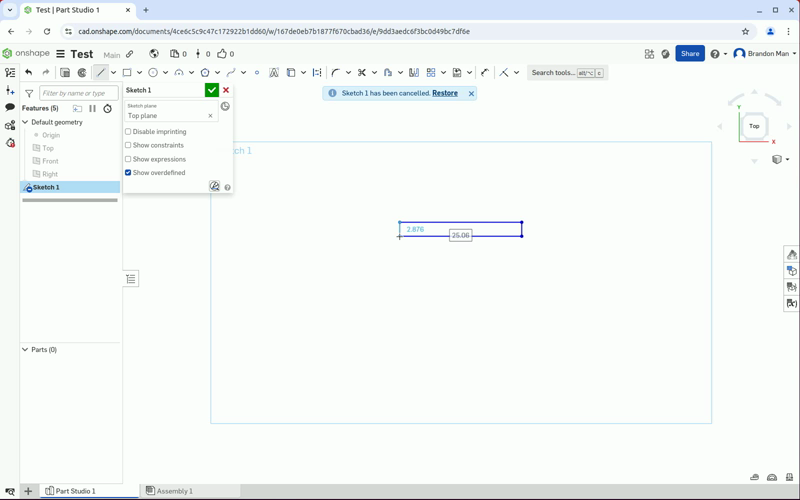
key(esc)
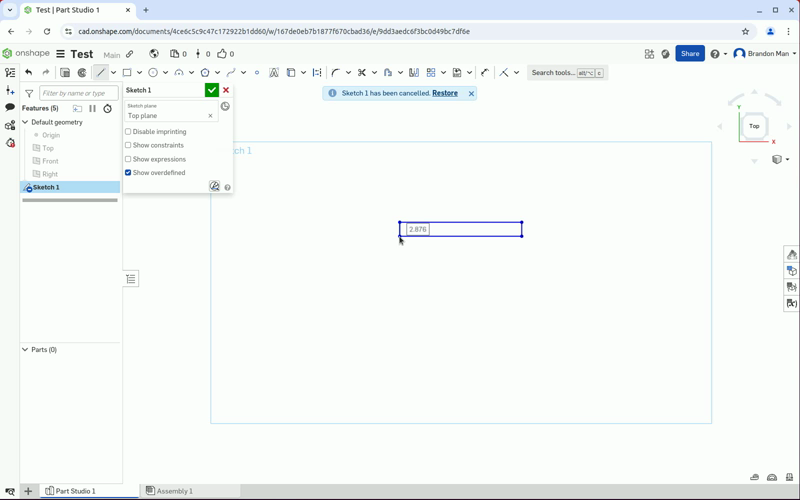
mouse_move(481, 231)
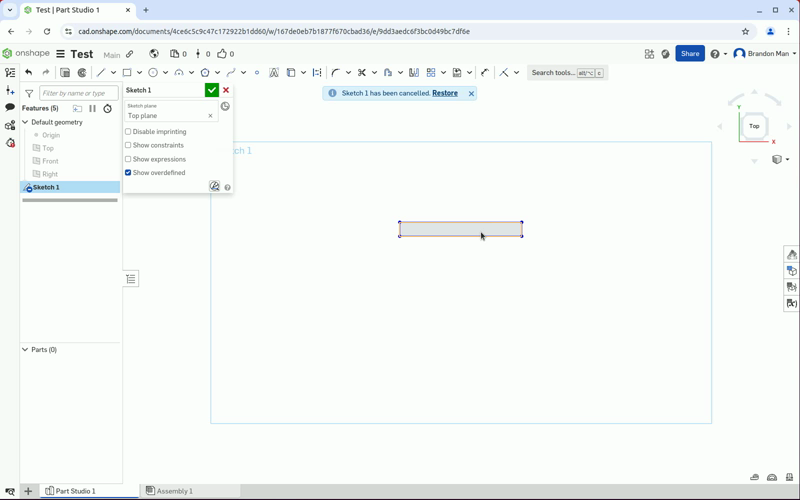
scroll(6)
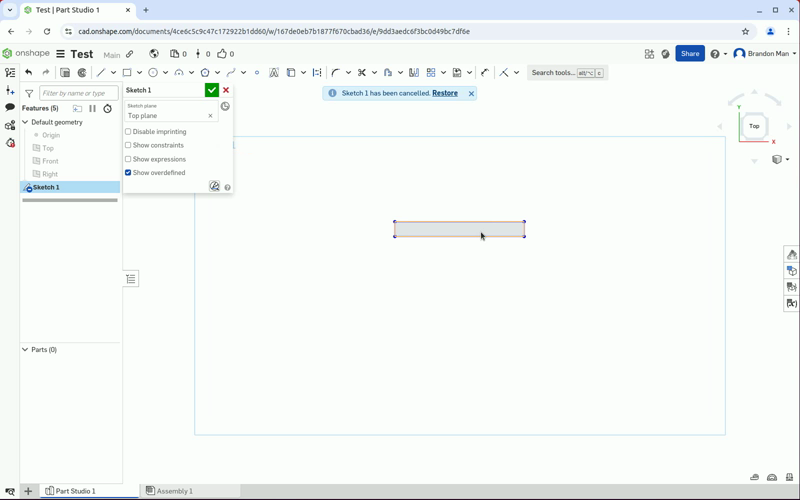
scroll(6)
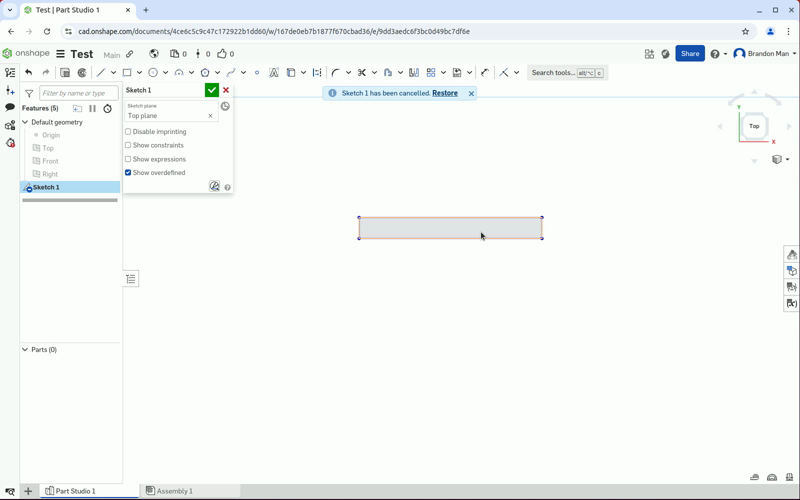
scroll(6)
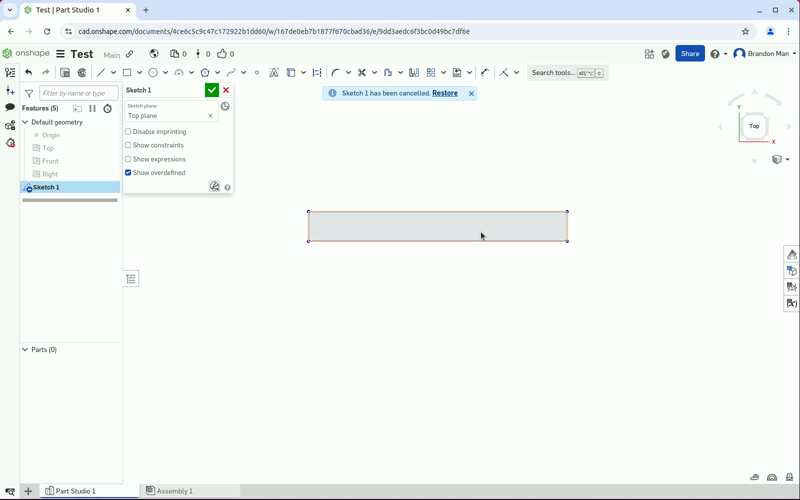
scroll(6)
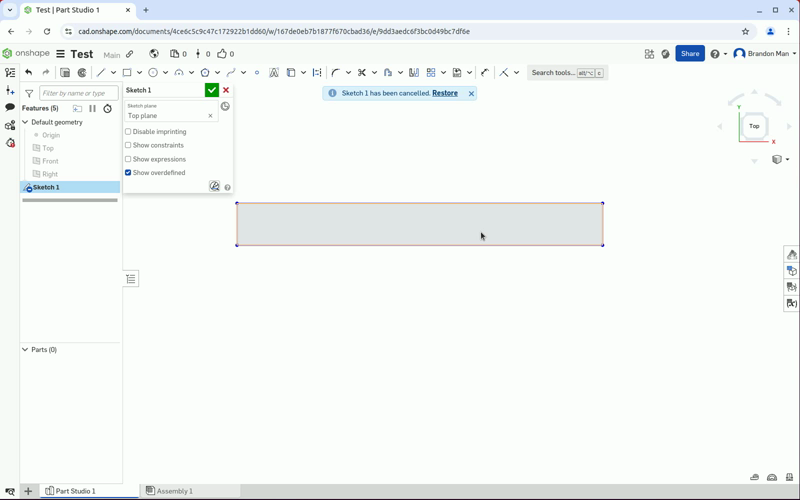
scroll(6)
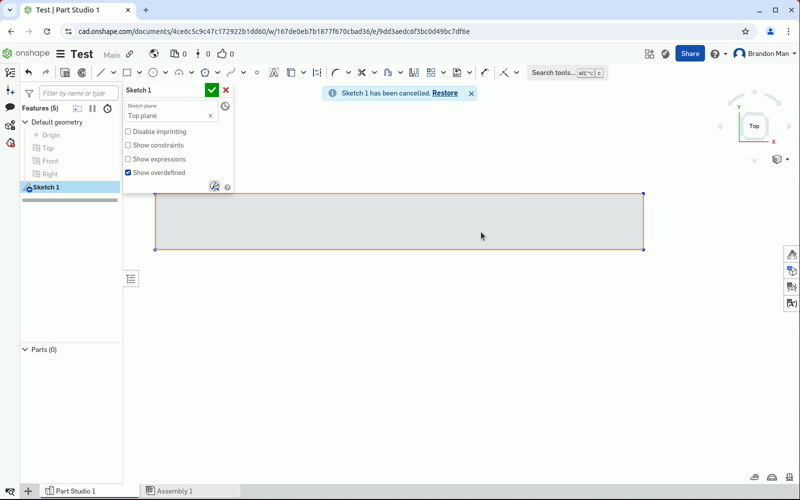
scroll(6)
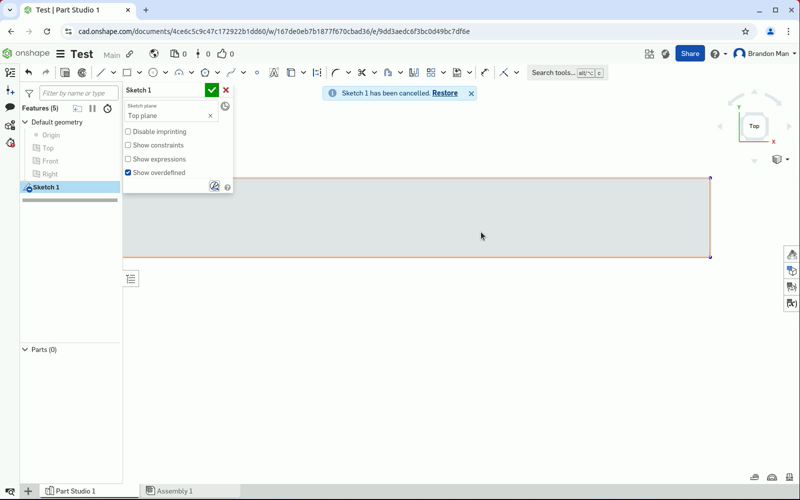
scroll(6)
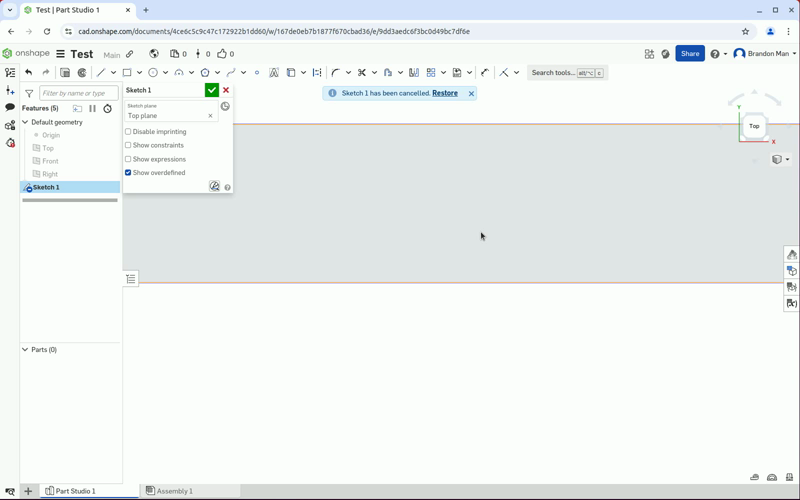
click(481, 231)
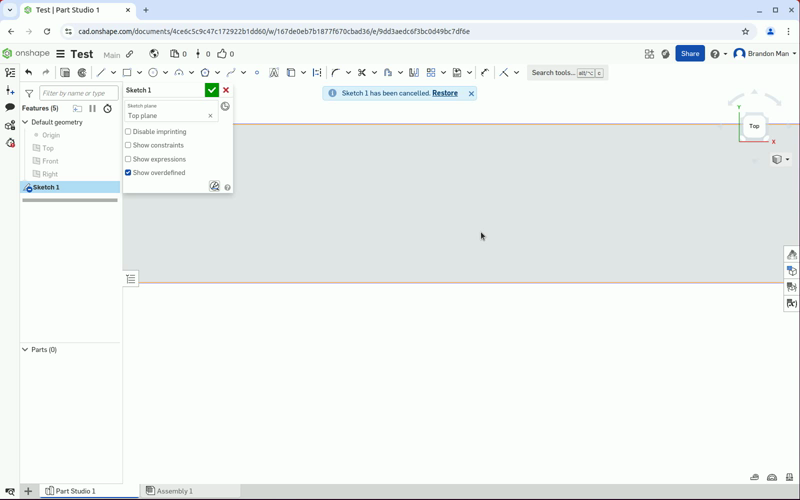
scroll(-6)
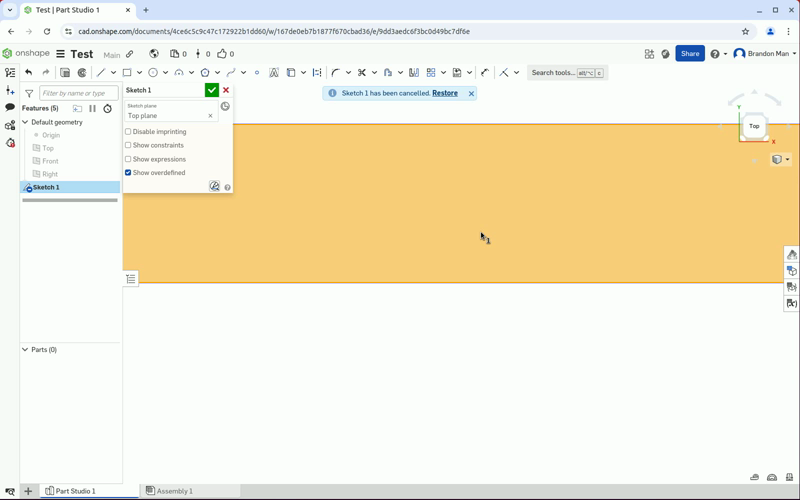
scroll(-6)
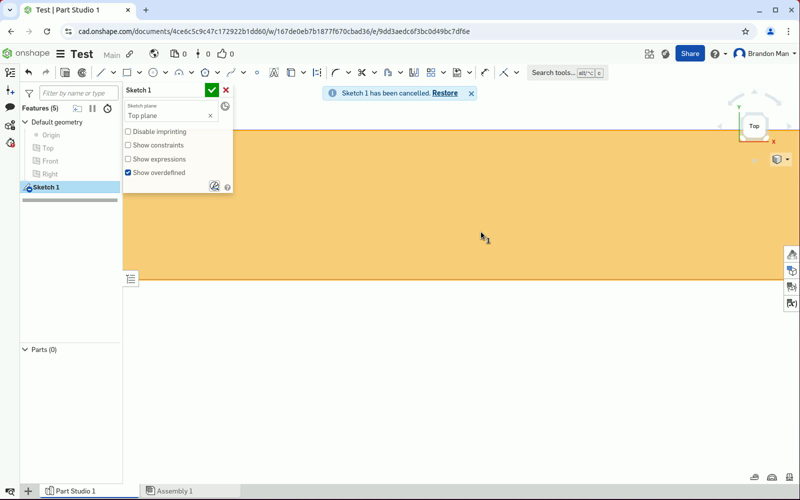
scroll(-6)
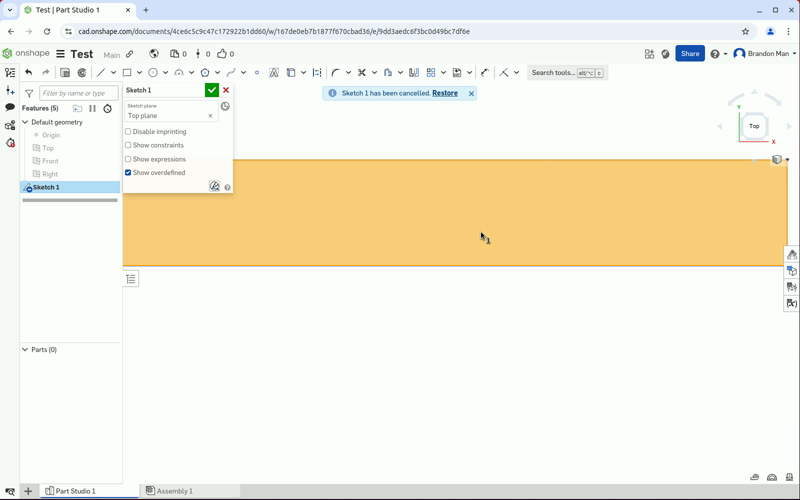
scroll(-6)
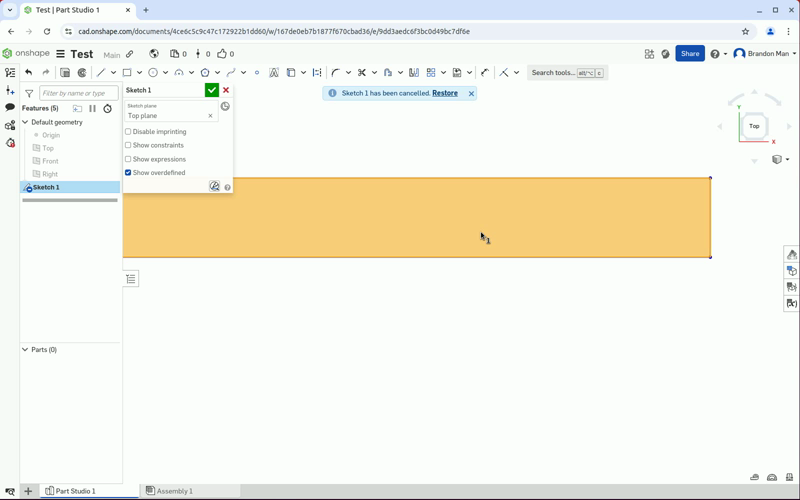
scroll(-6)
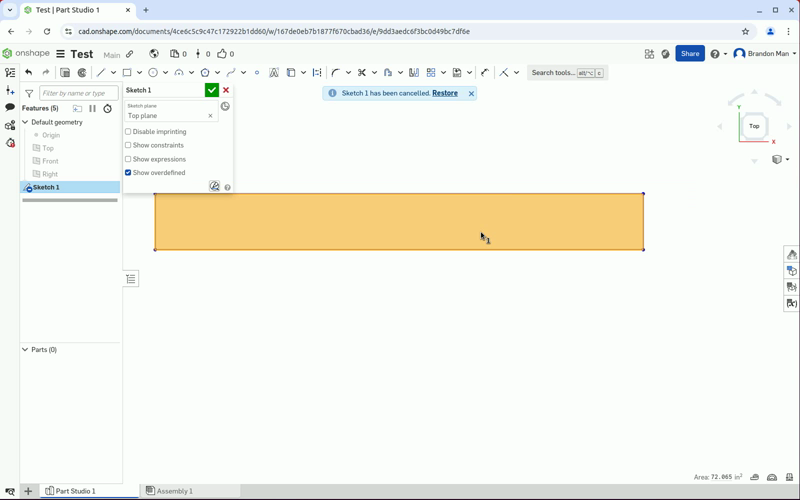
scroll(-6)
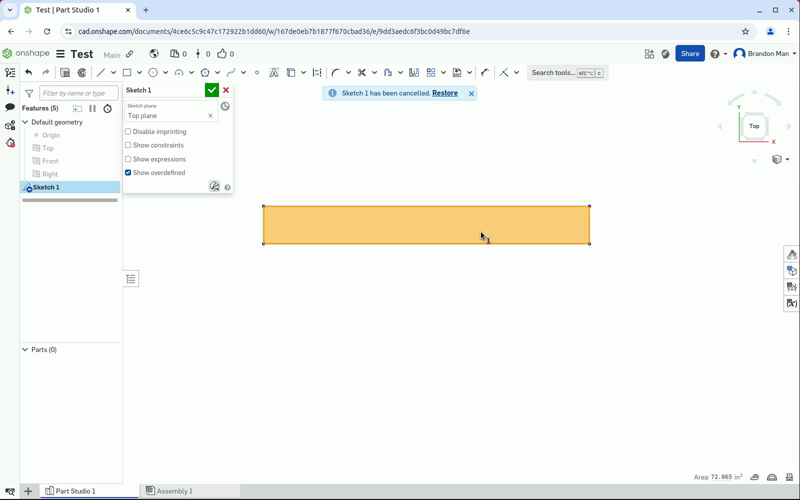
scroll(-6)
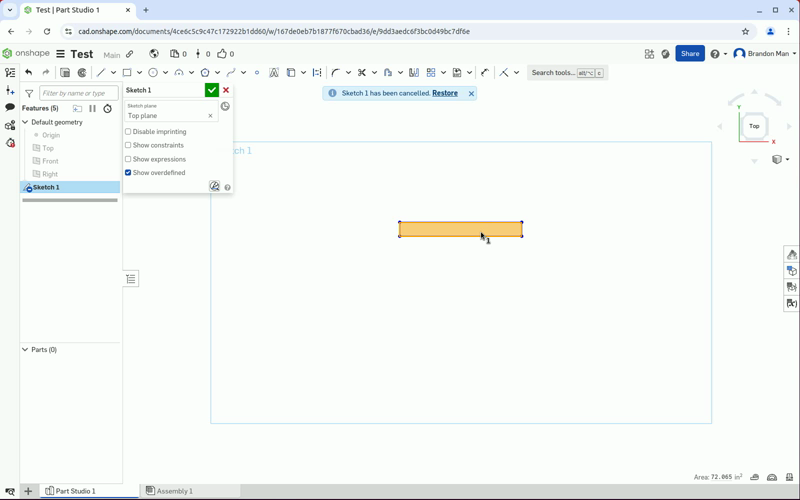
mouse_move(73, 352)
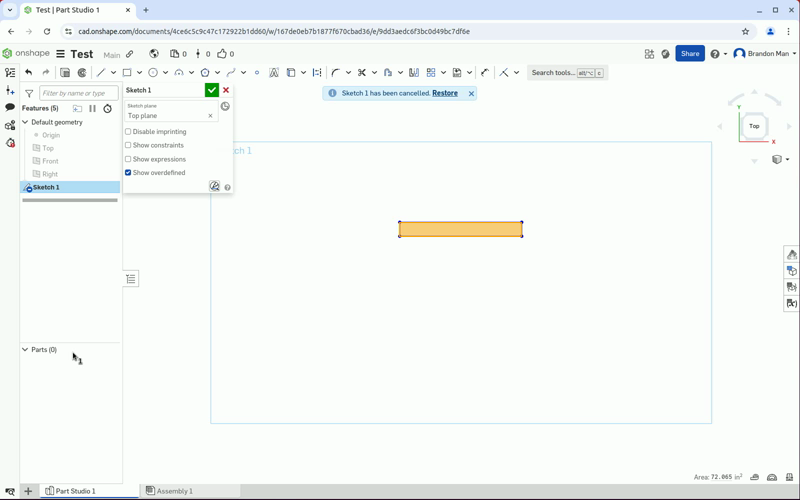
key(shift+y)
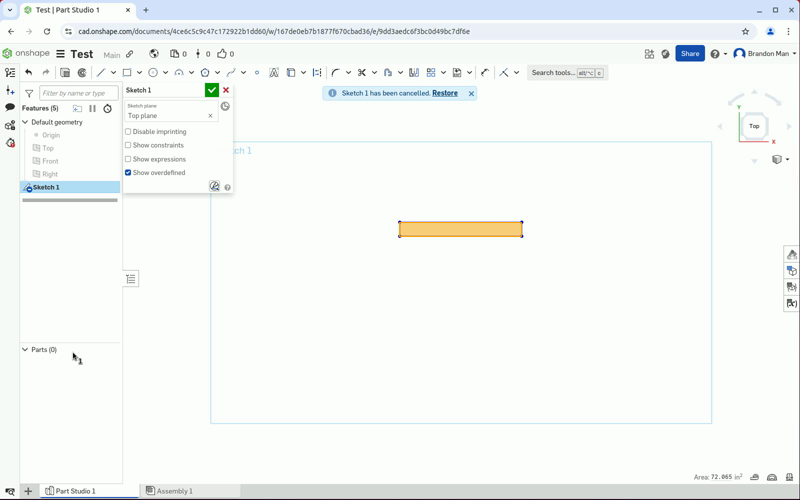
key(shift+e)
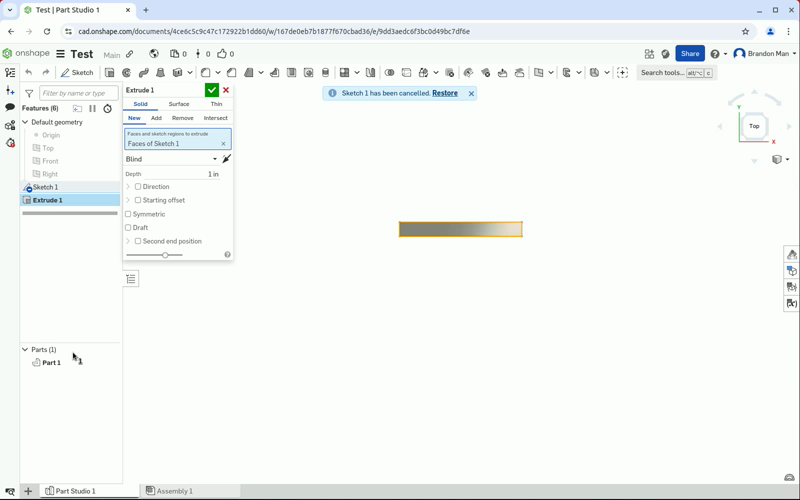
mouse_move(143, 106)
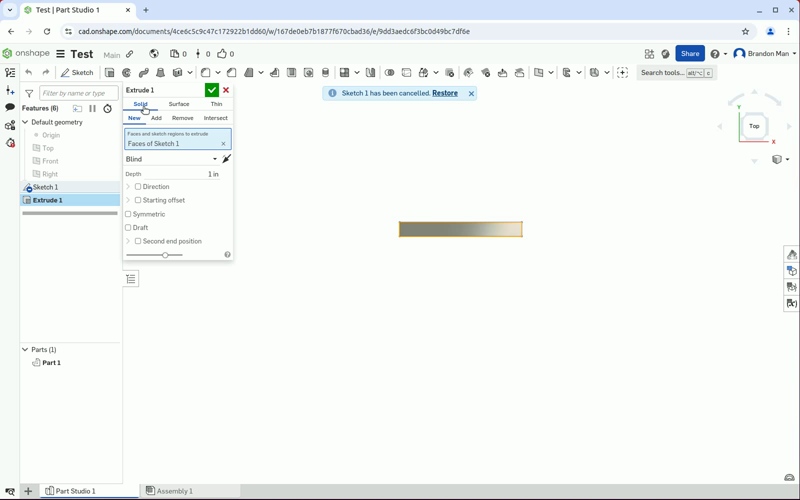
click(143, 106)
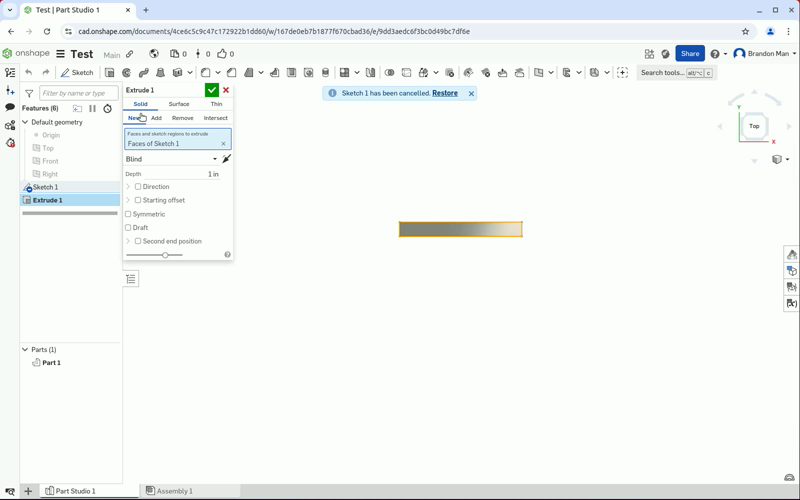
mouse_move(137, 120)
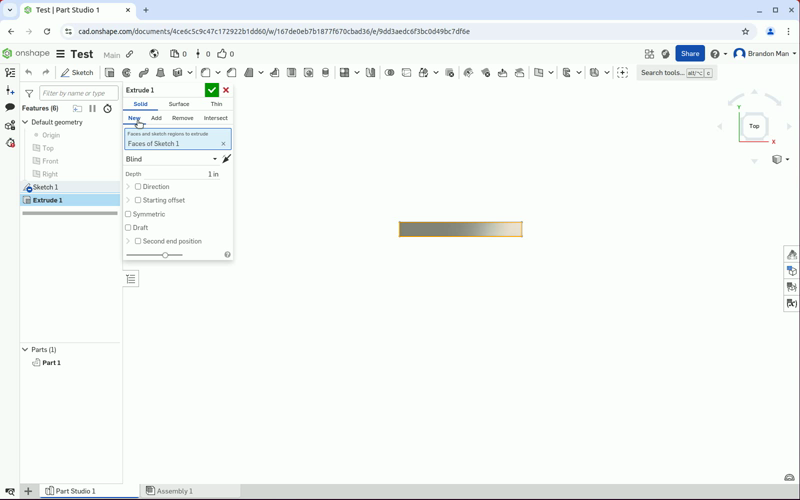
click(137, 120)
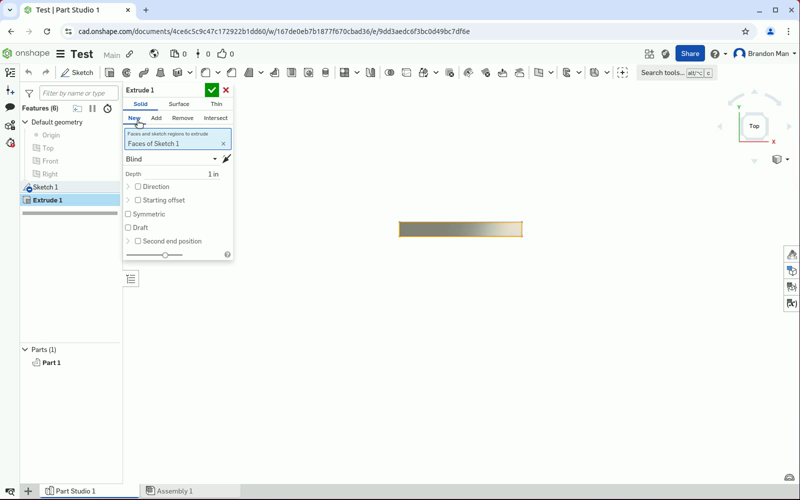
key(tab, 4)
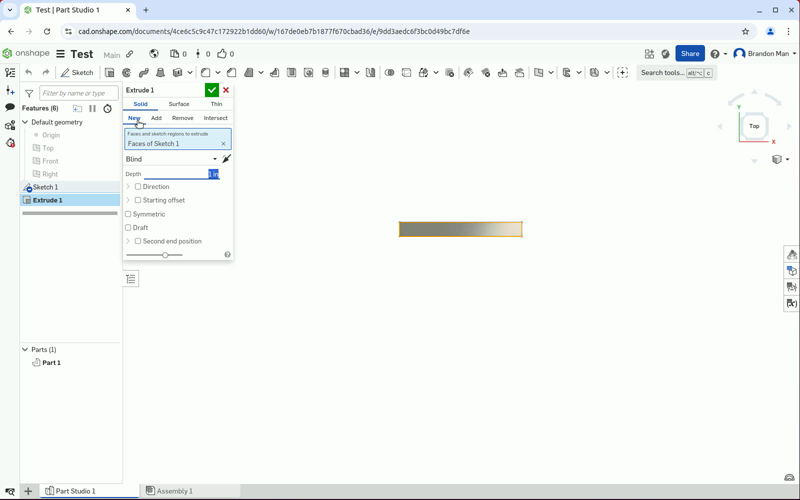
text(23.108)
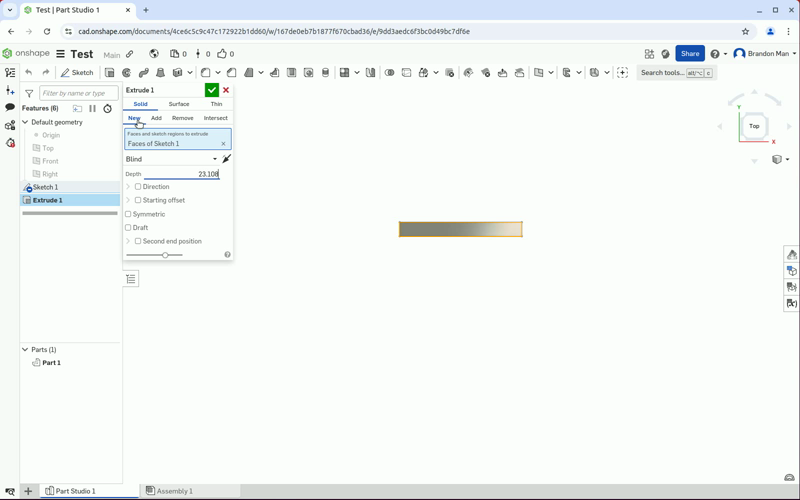
key(enter)
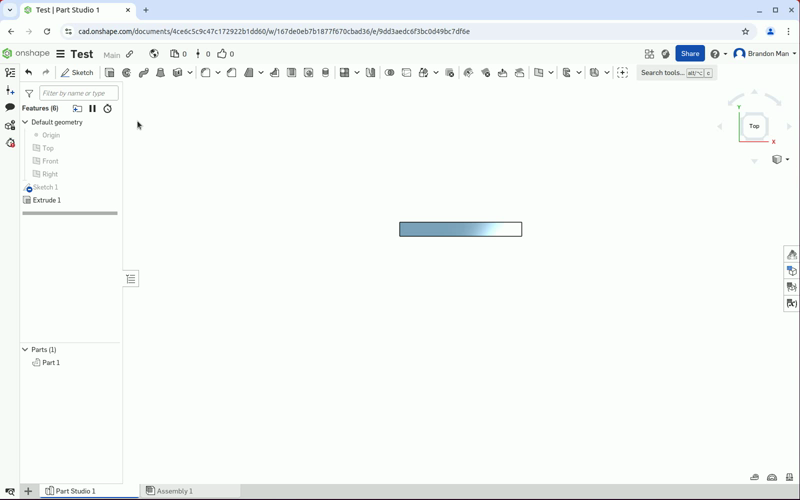
key(shift+h)
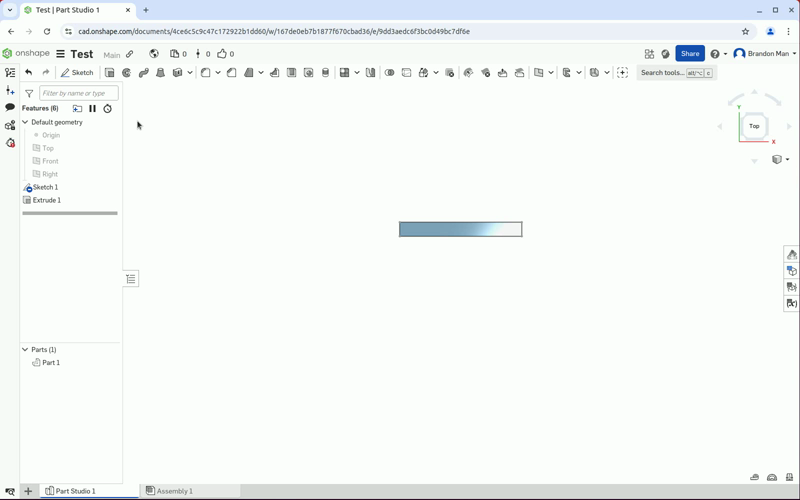
key(shift+h)
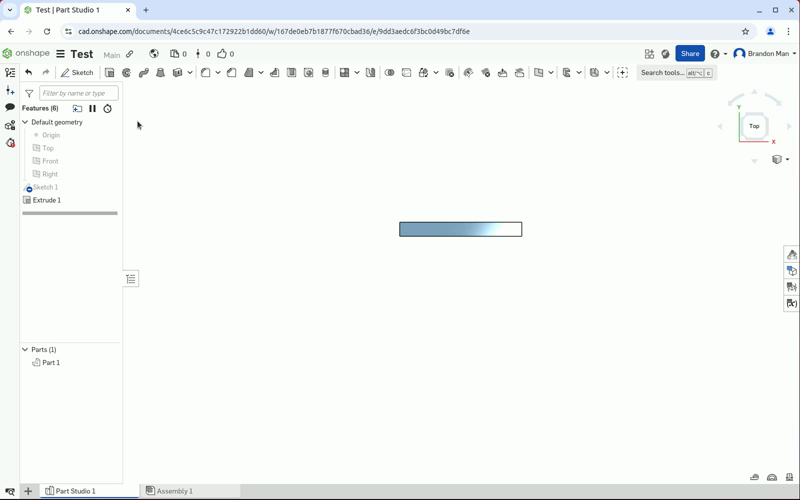
mouse_move(73, 189)
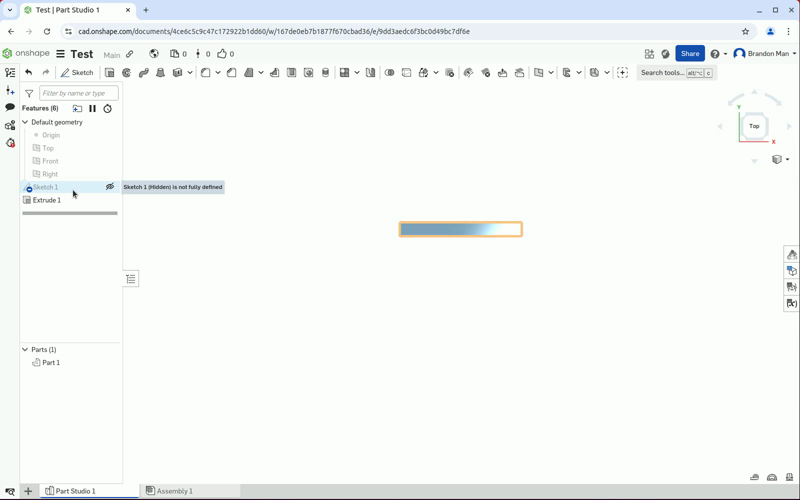
click(73, 189)
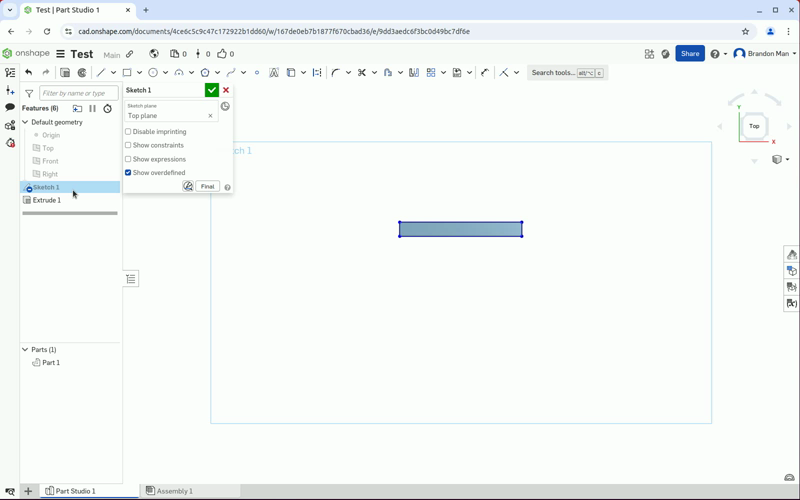
mouse_move(229, 92)
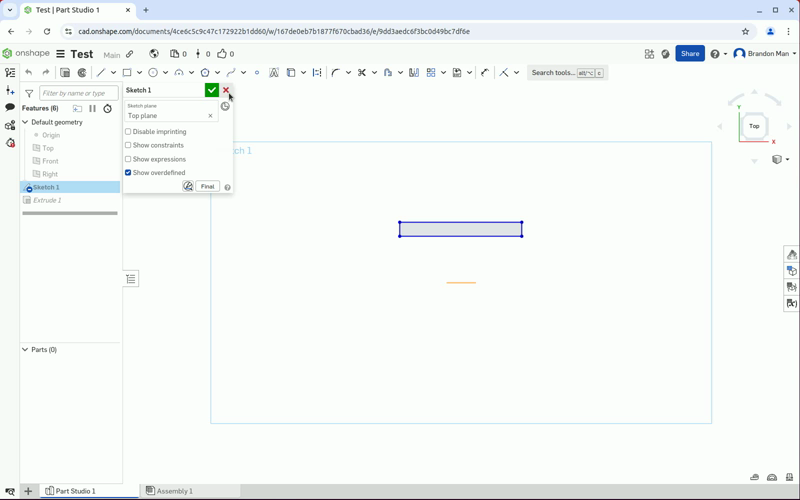
click(229, 92)
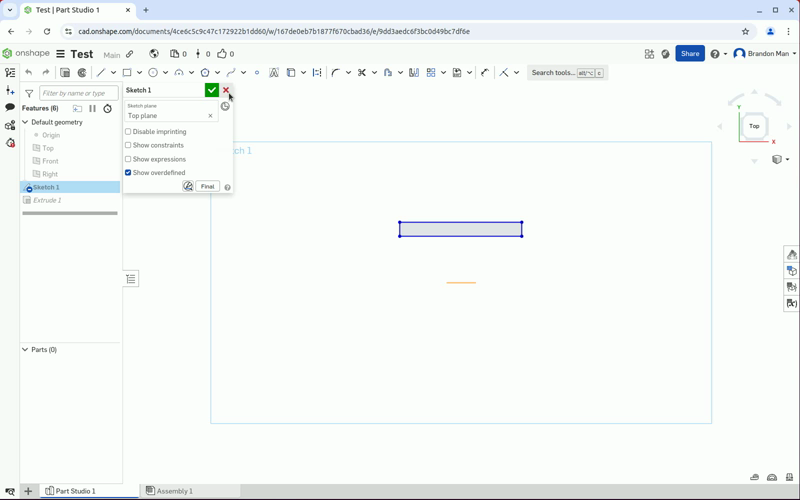
key(shift+s)
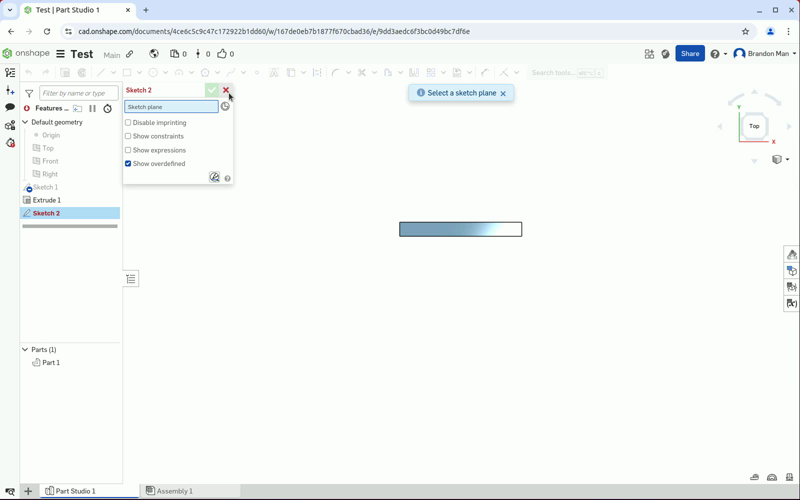
mouse_move(73, 150)
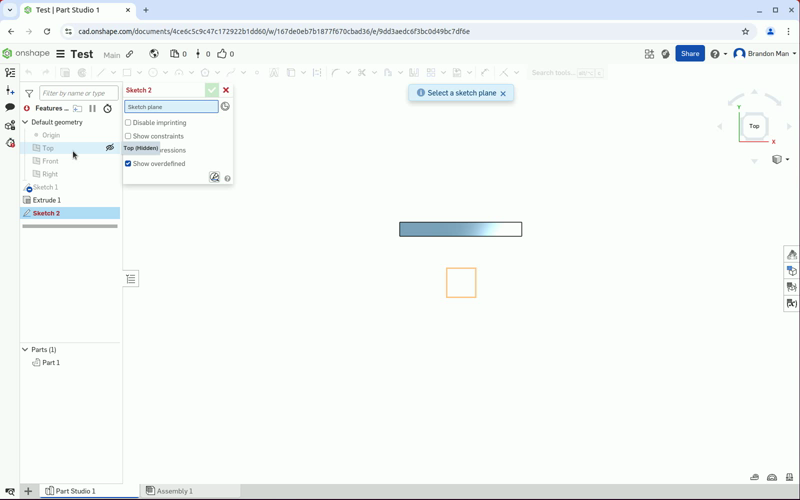
click(73, 150)
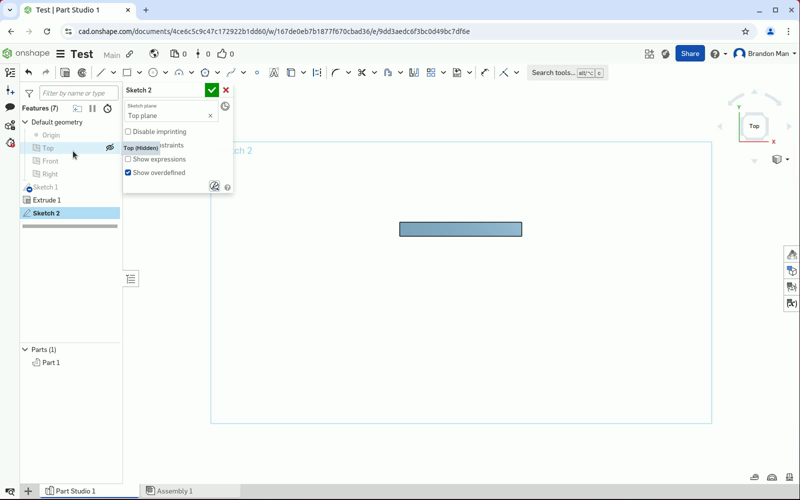
mouse_move(73, 352)
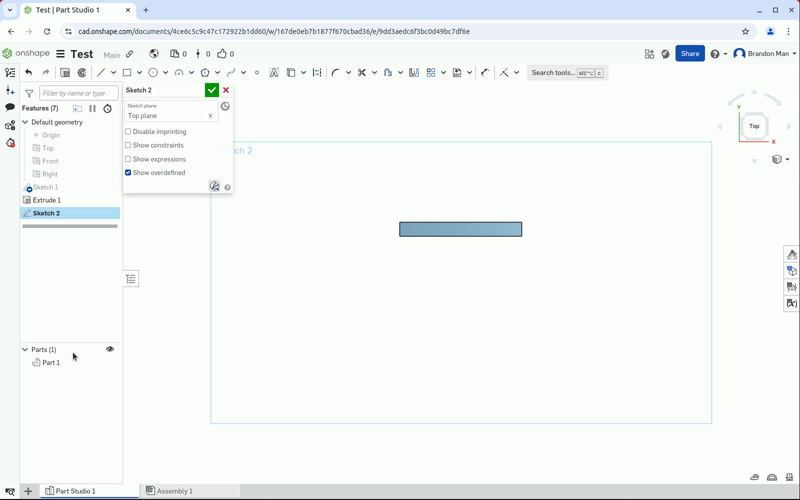
key(y)
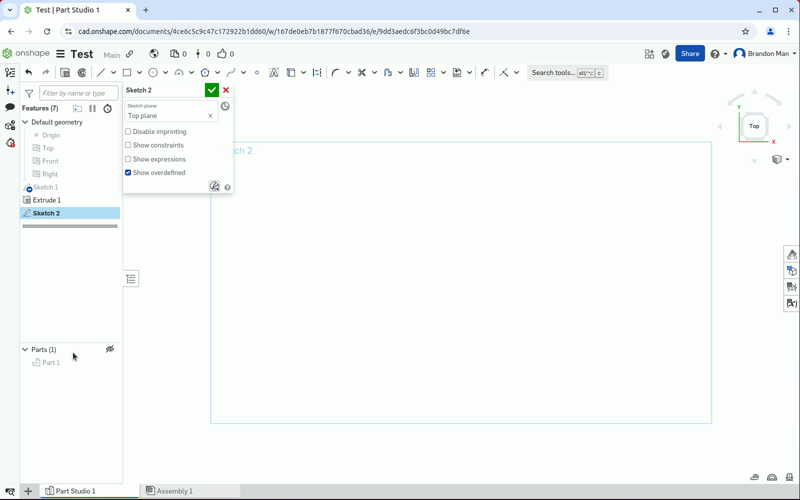
key(l)
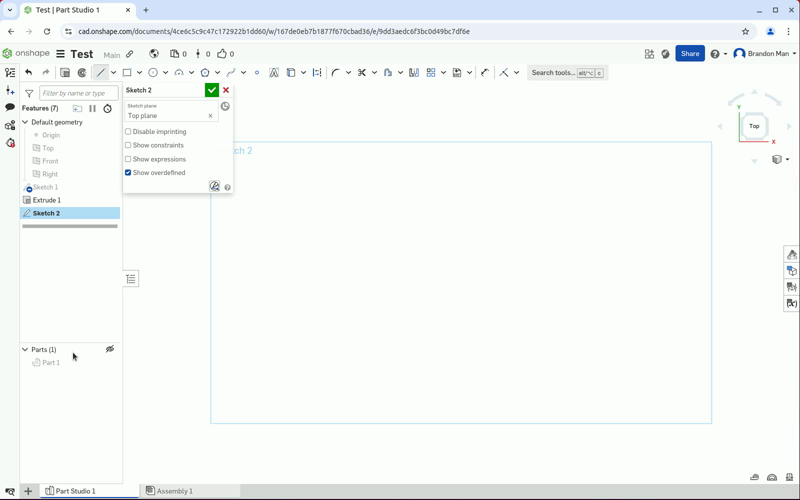
key_down(shift)
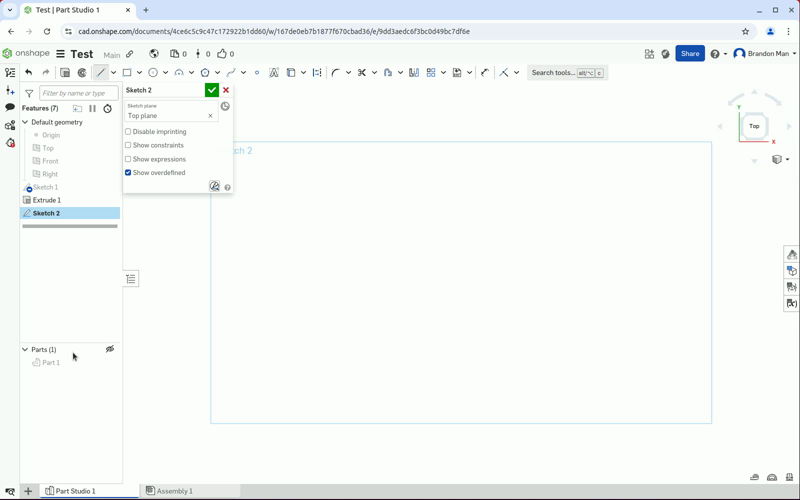
mouse_move(399, 261)
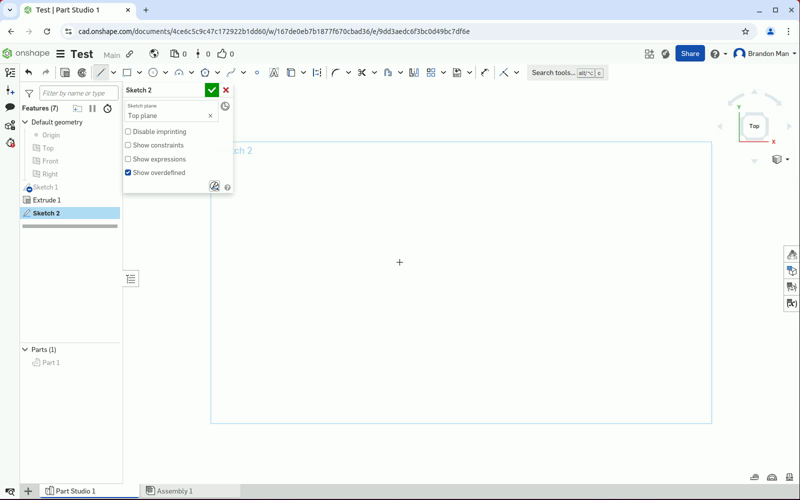
click(399, 261)
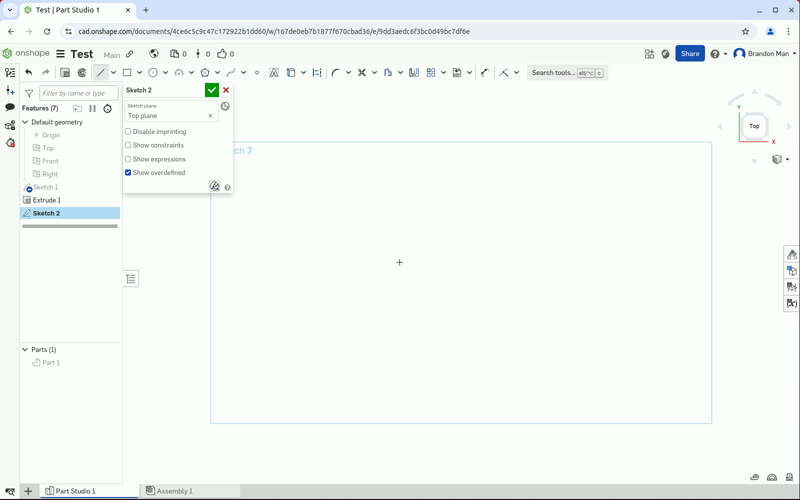
key_up(shift)
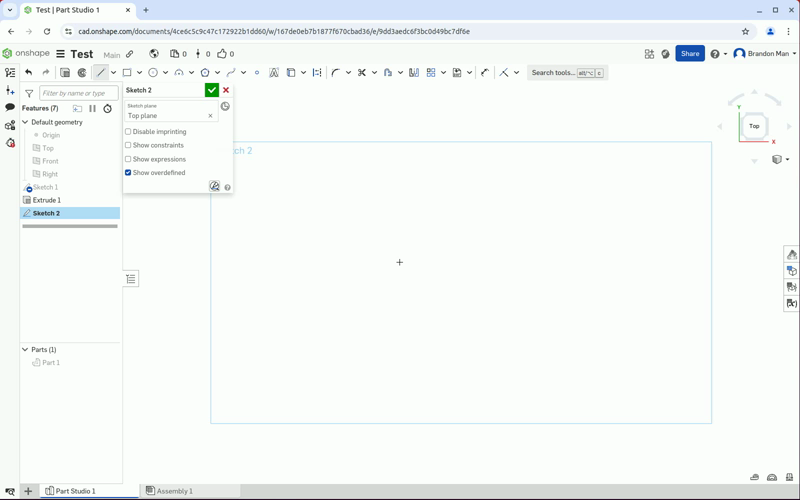
key_down(shift)
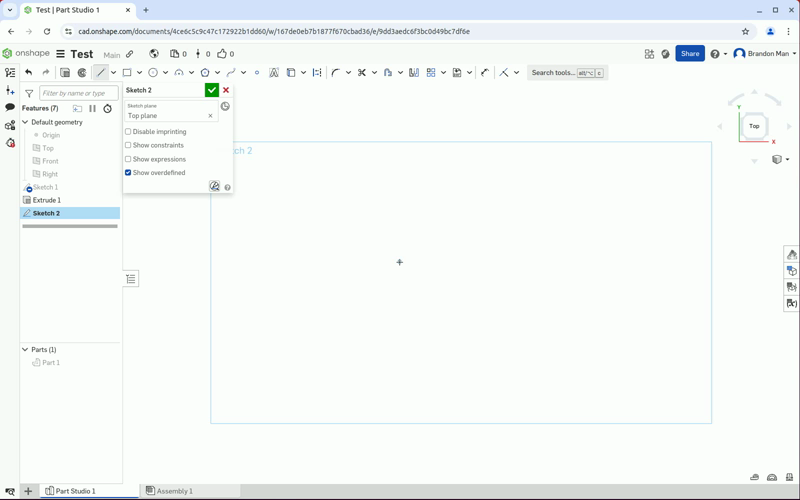
mouse_move(521, 261)
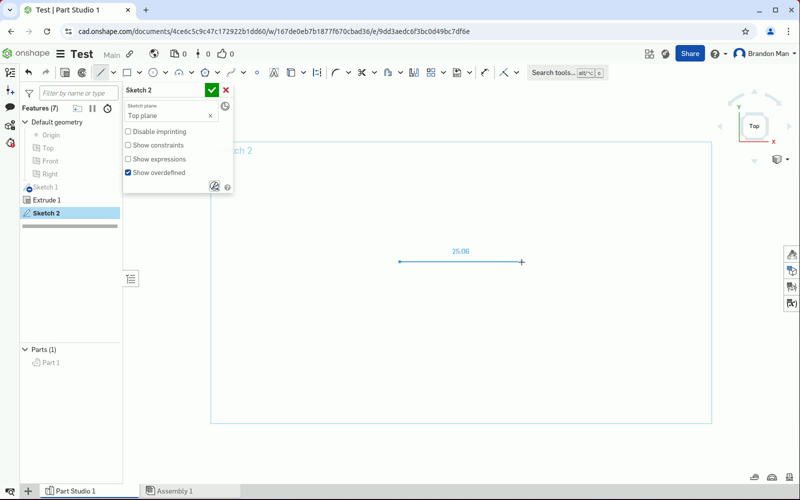
click(521, 261)
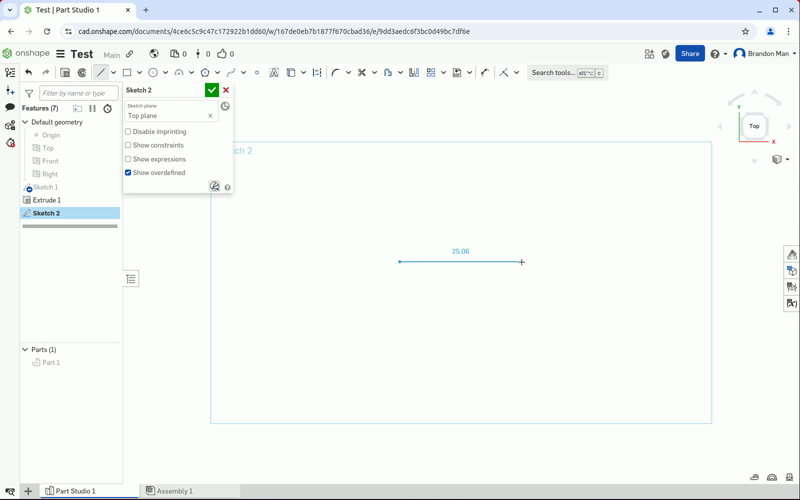
key_up(shift)
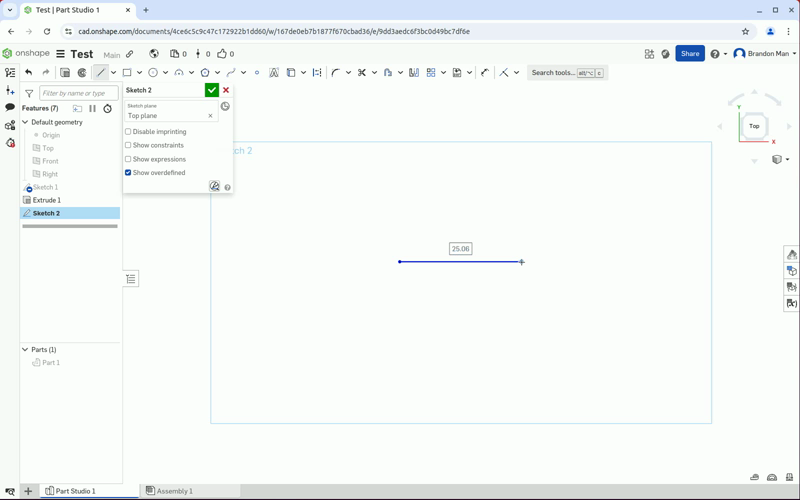
key_down(shift)
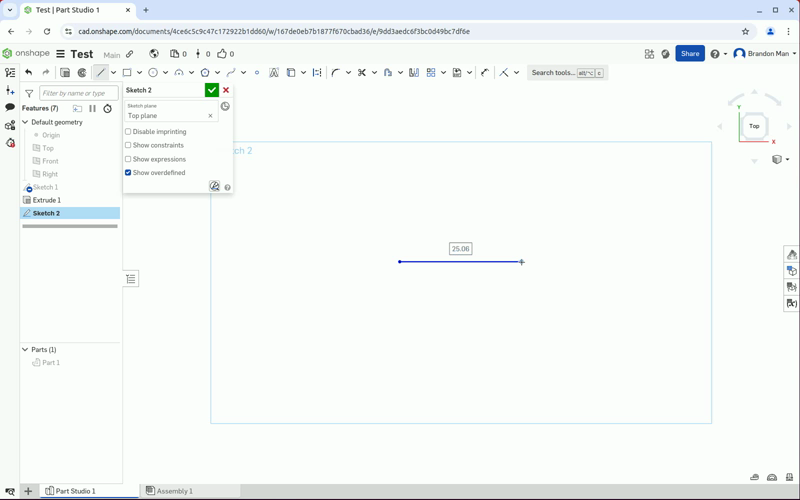
mouse_move(551, 261)
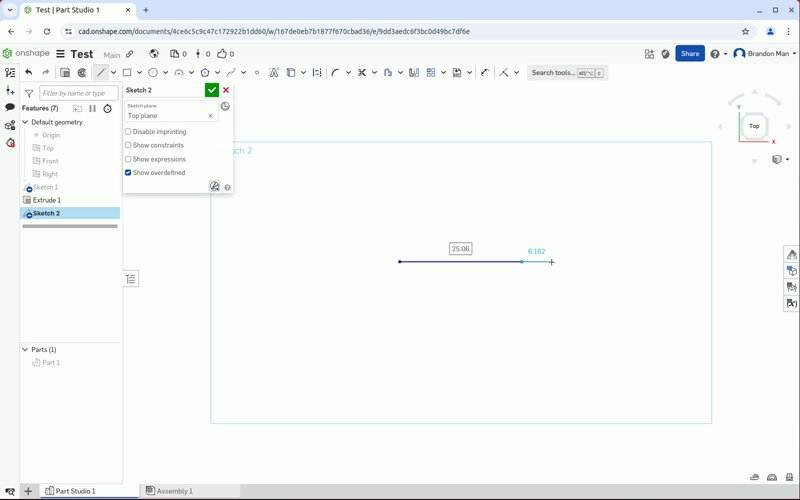
mouse_move(521, 247)
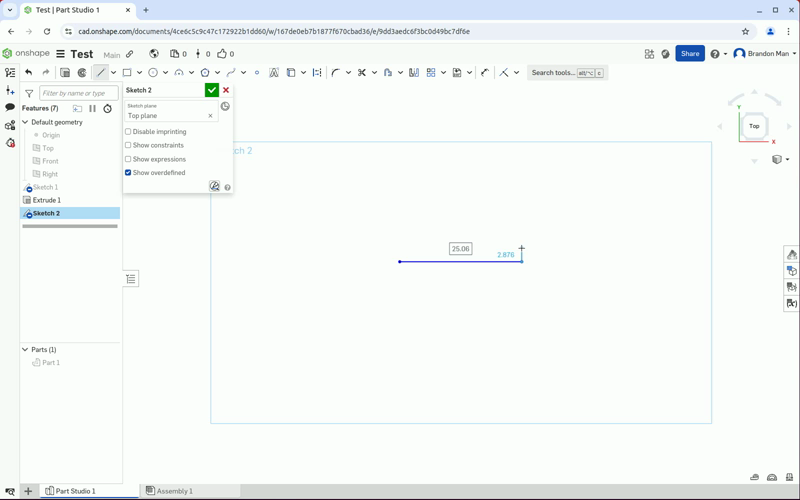
click(521, 247)
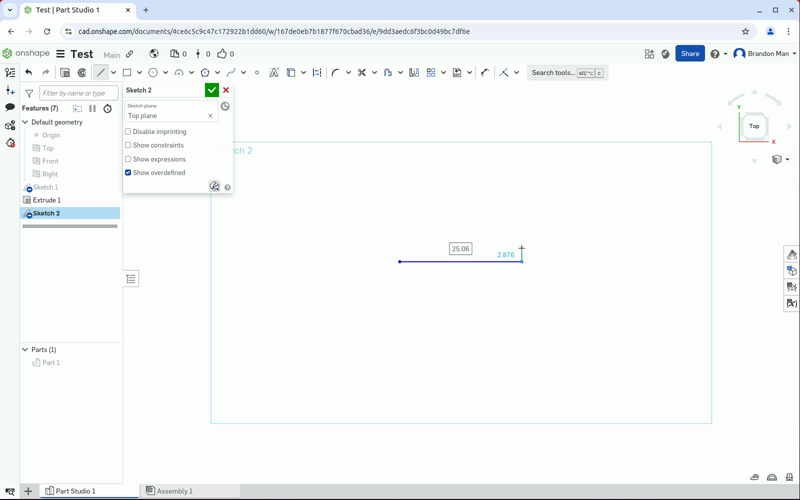
key_up(shift)
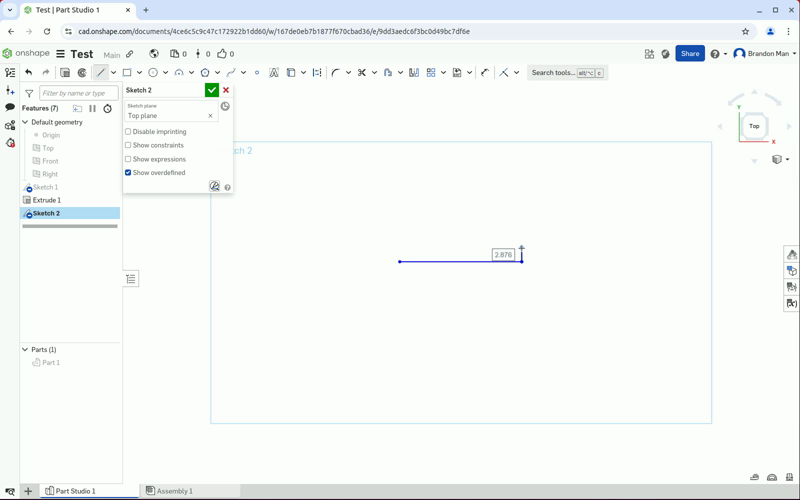
key_down(shift)
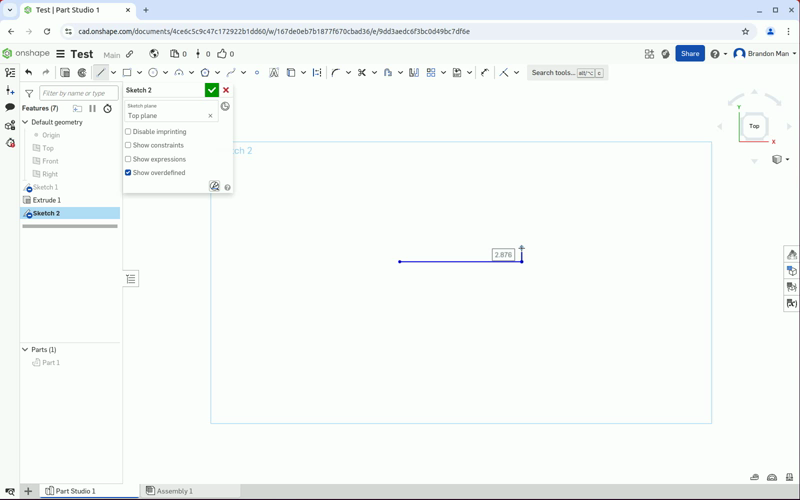
mouse_move(399, 247)
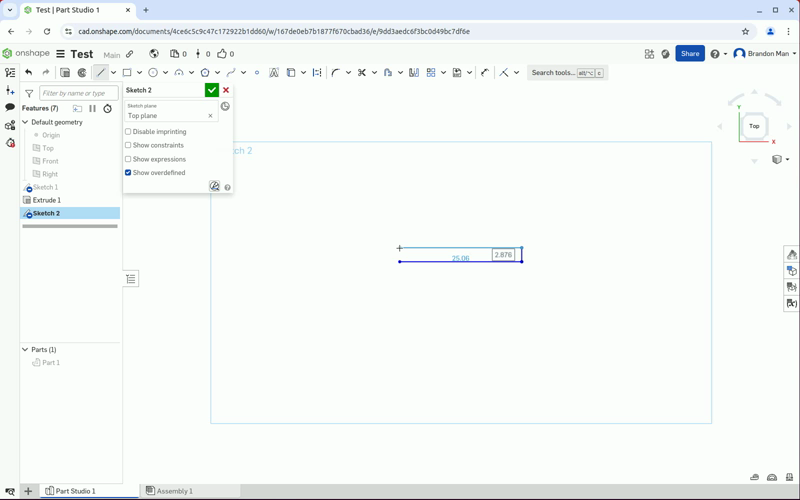
click(399, 247)
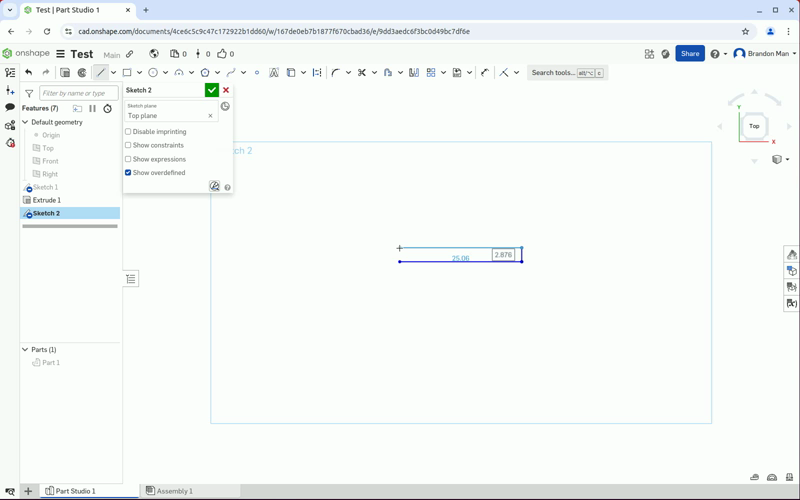
key_up(shift)
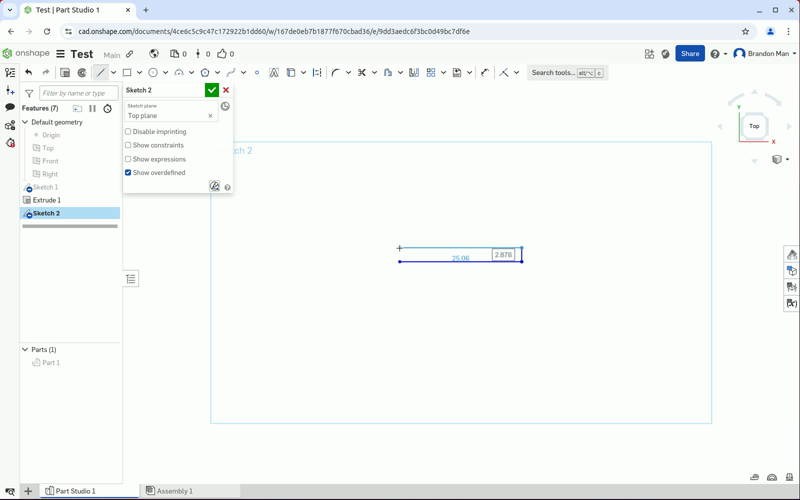
mouse_move(429, 247)
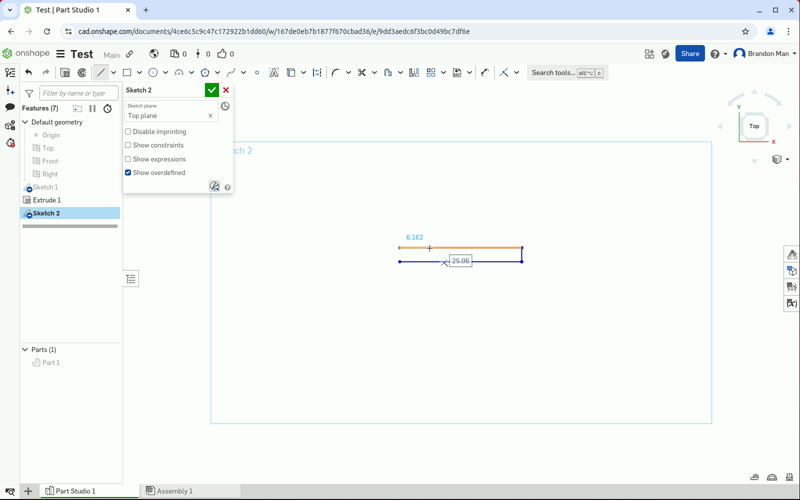
key_down(shift)
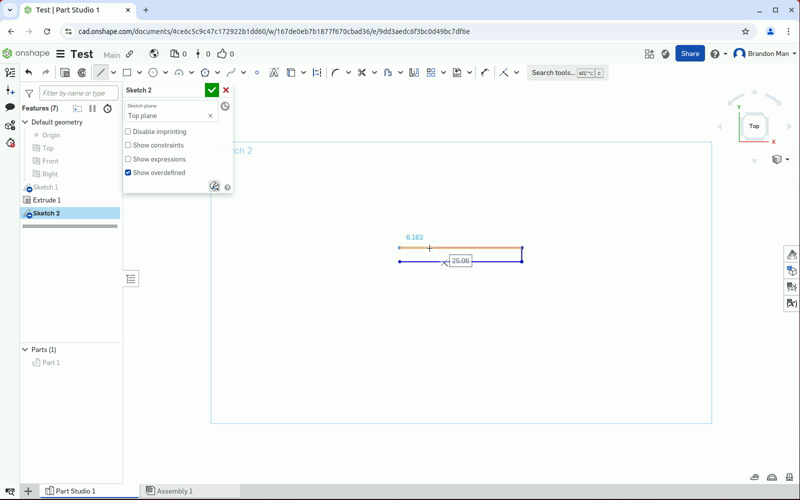
mouse_move(399, 261)
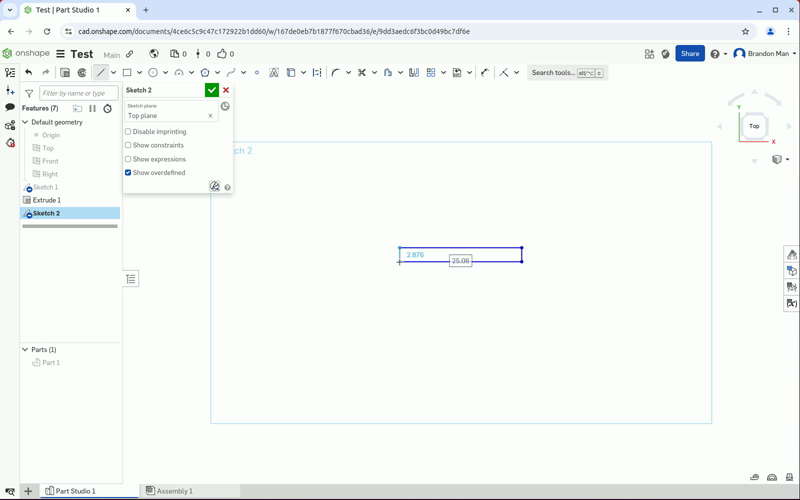
key_up(shift)
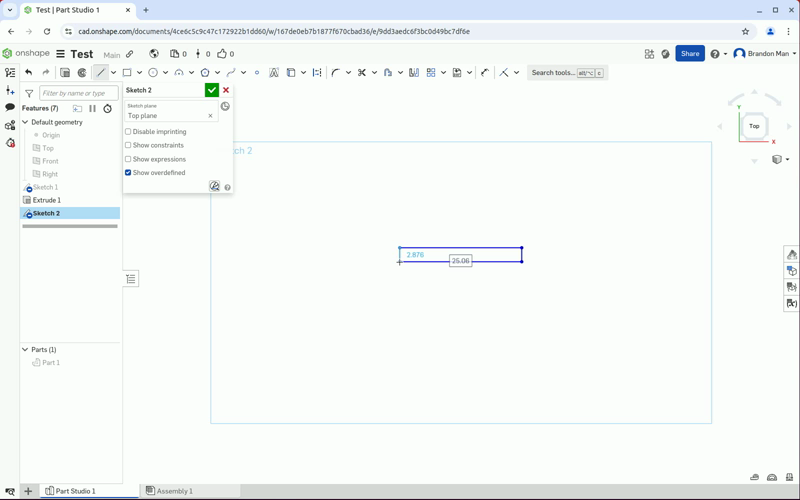
click(399, 261)
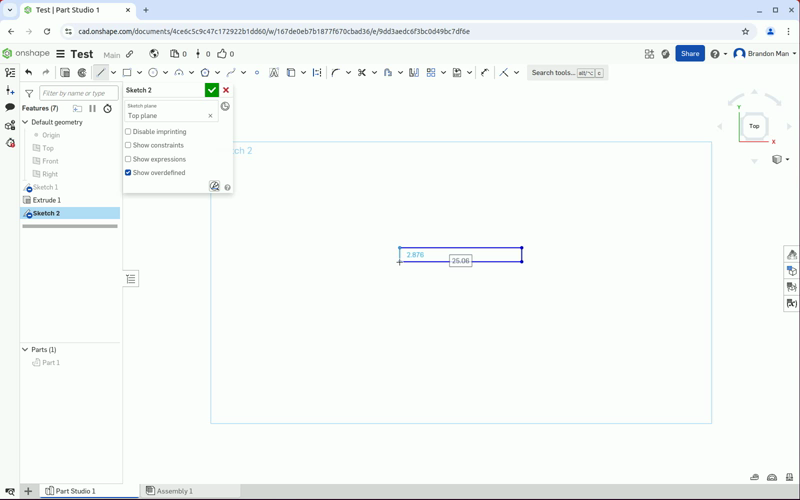
key(esc)
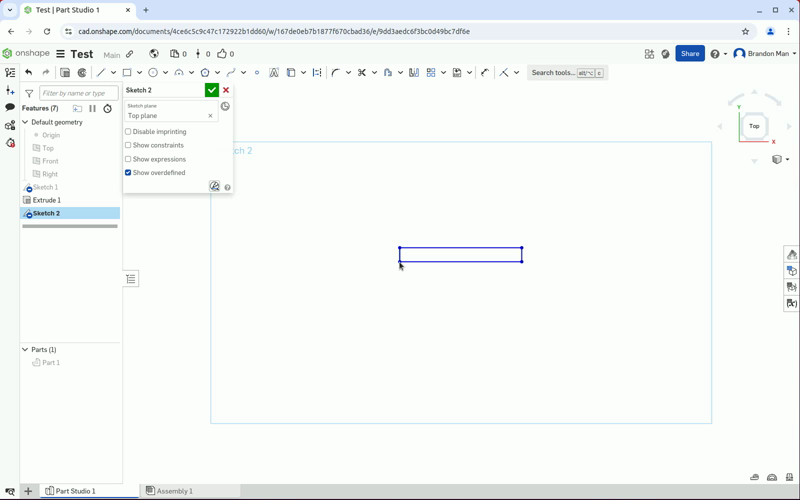
mouse_move(461, 255)
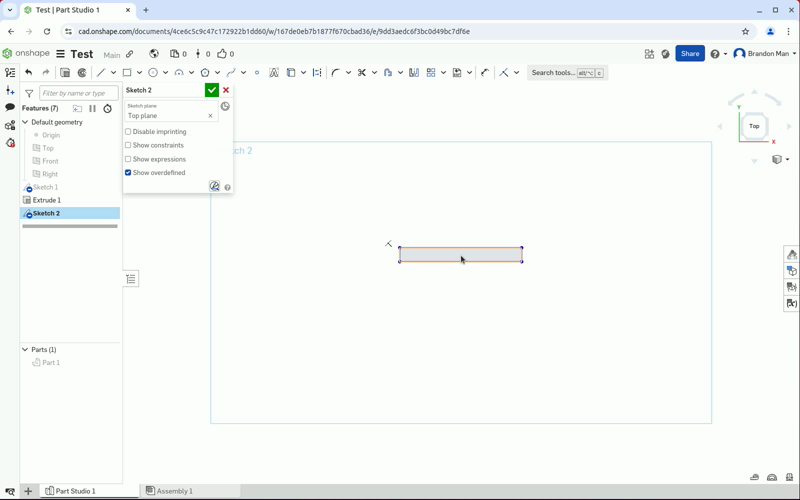
scroll(6)
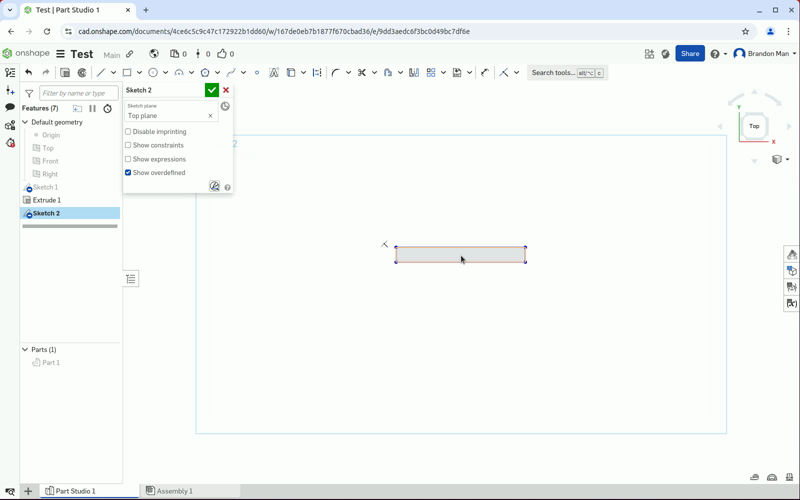
scroll(6)
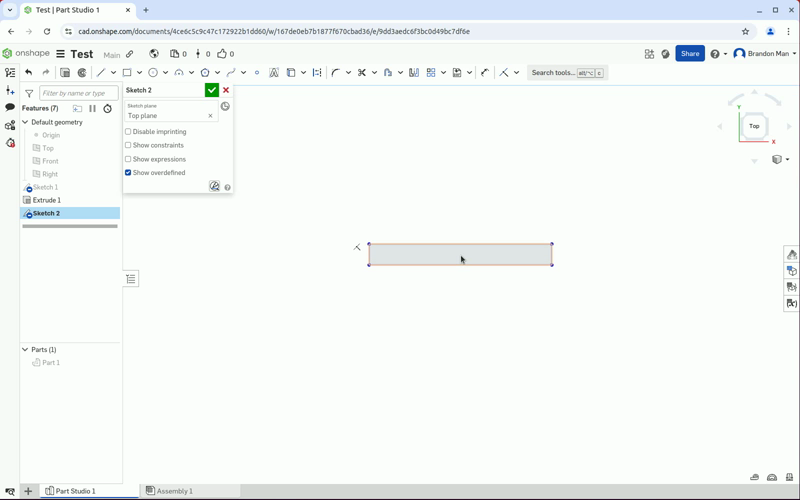
scroll(6)
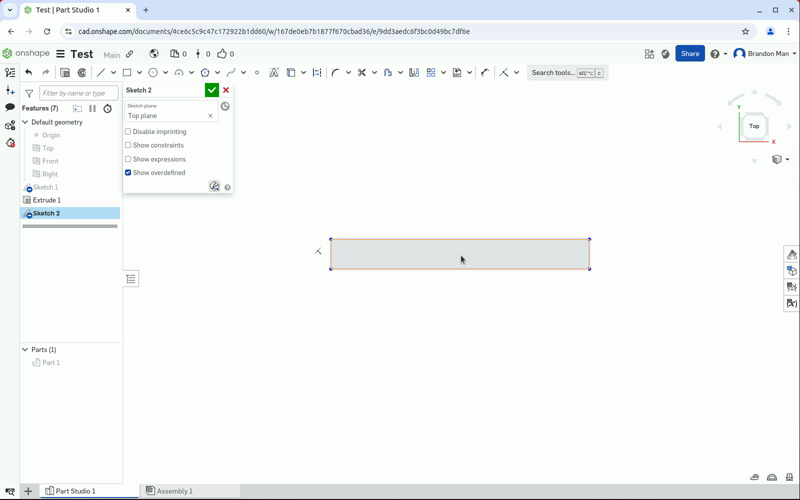
scroll(6)
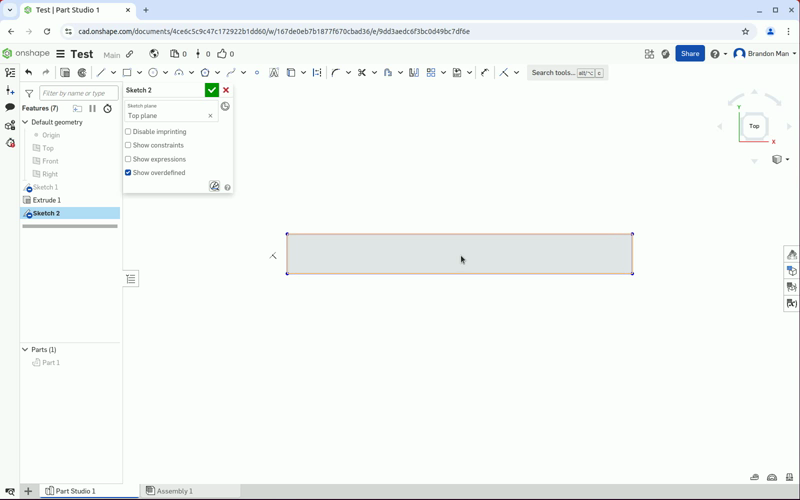
scroll(6)
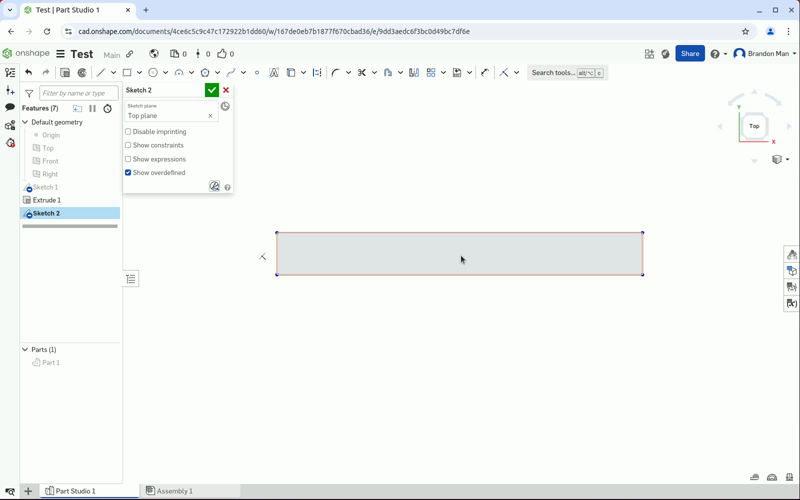
scroll(6)
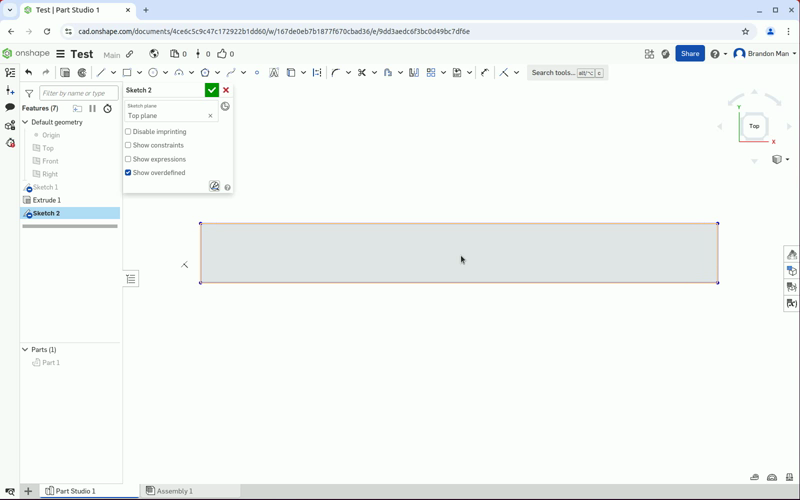
scroll(6)
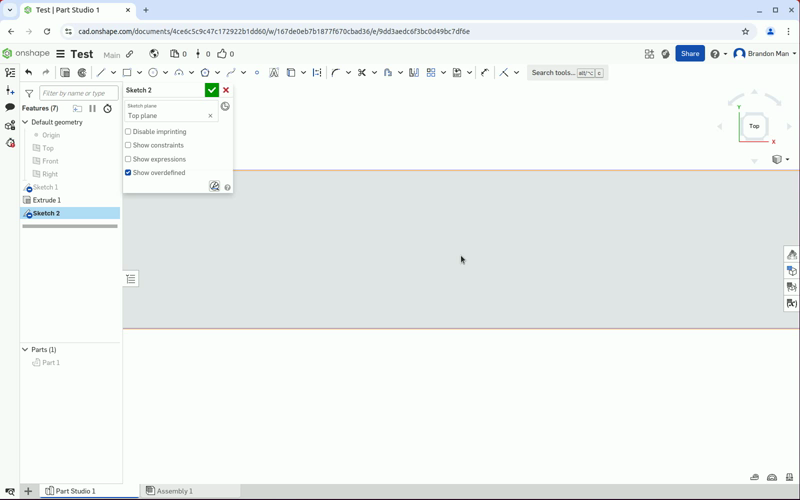
click(461, 255)
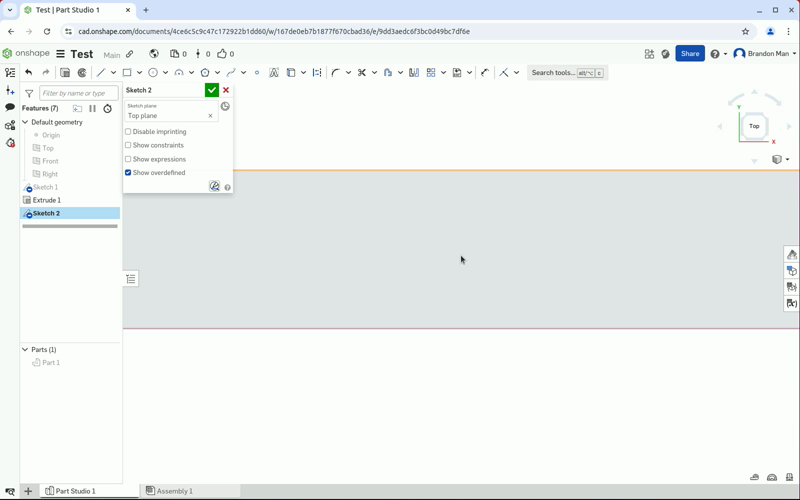
scroll(-6)
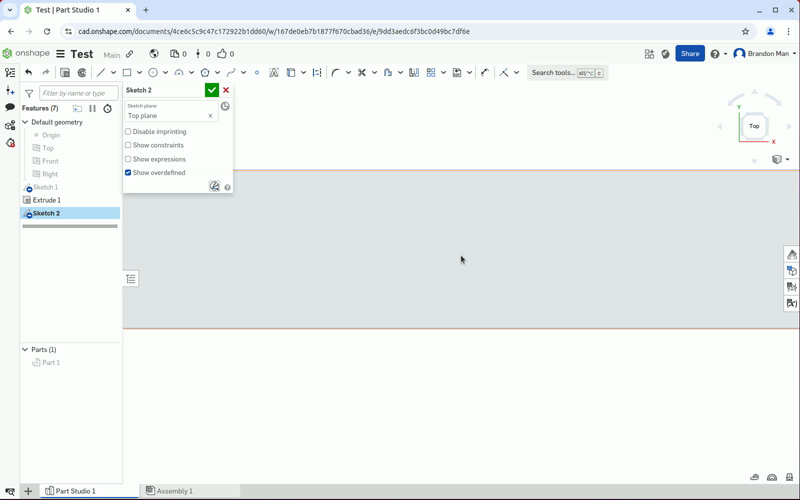
scroll(-6)
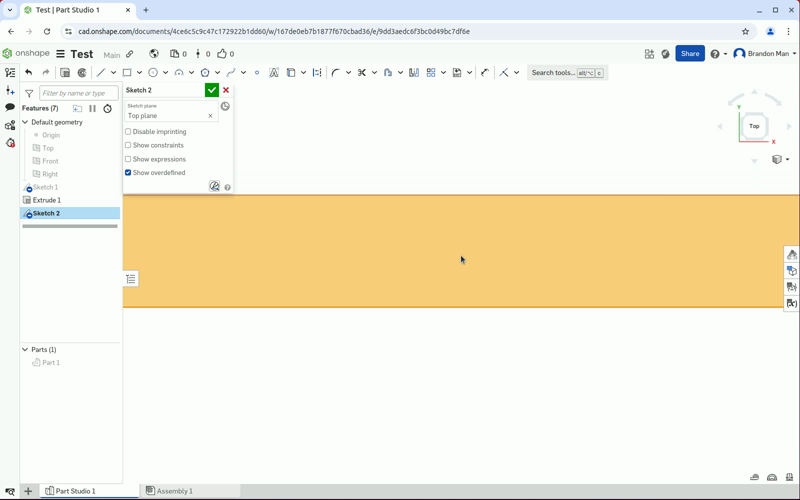
scroll(-6)
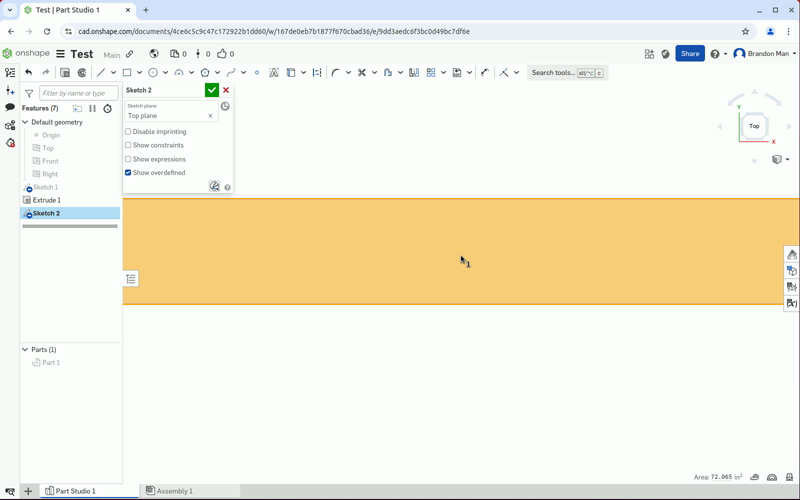
scroll(-6)
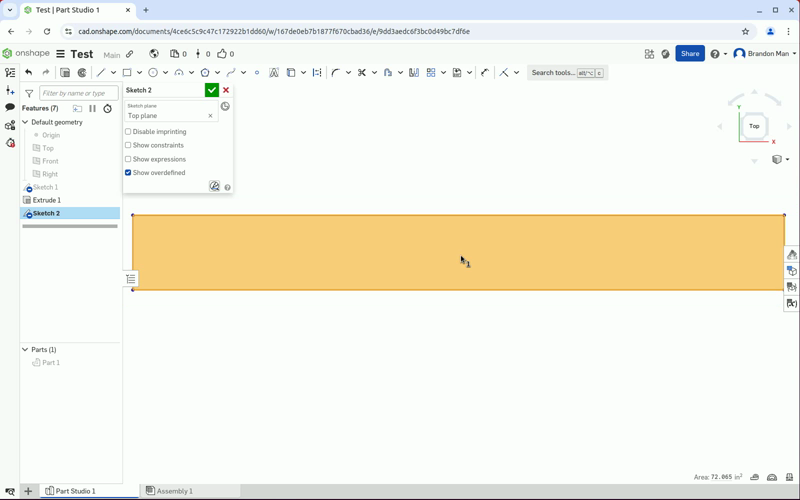
scroll(-6)
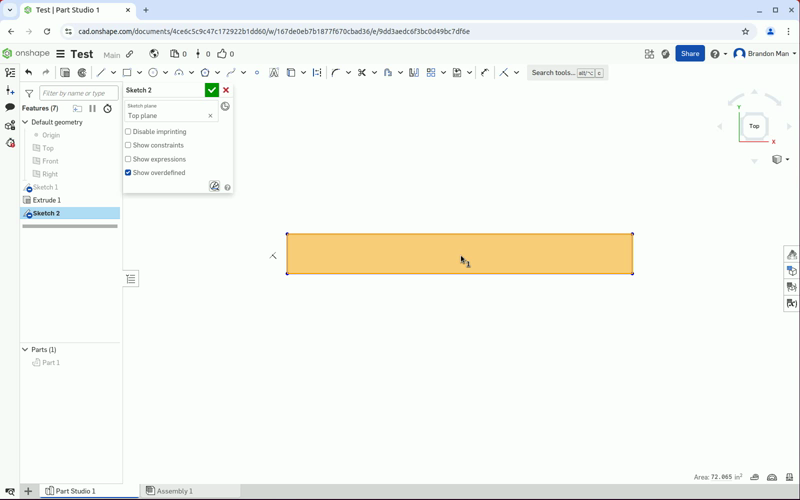
scroll(-6)
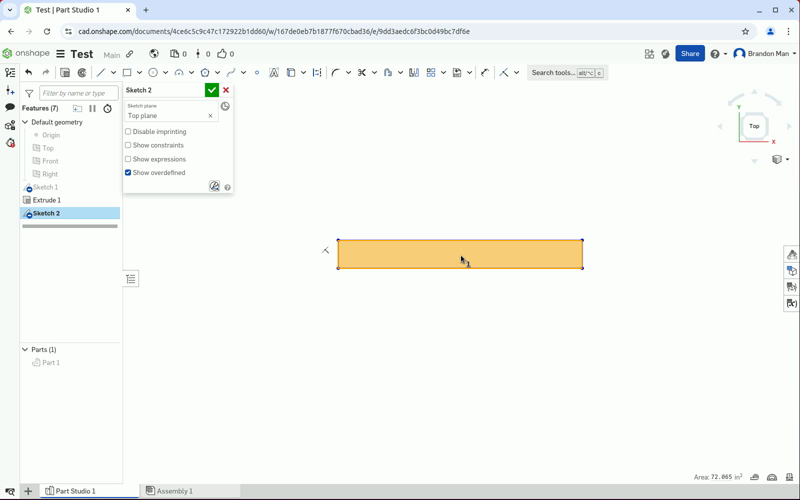
scroll(-6)
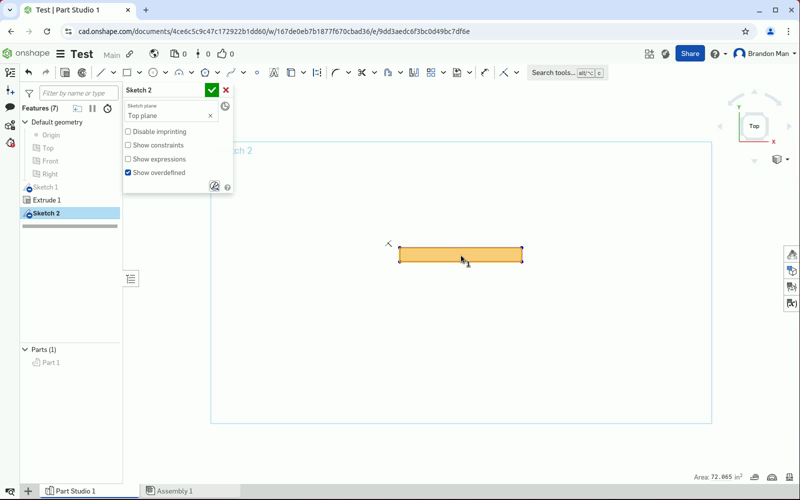
mouse_move(73, 352)
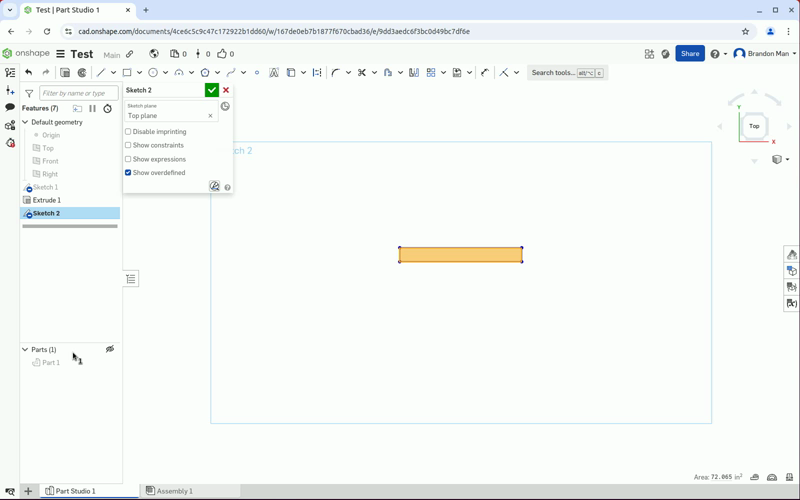
key(shift+y)
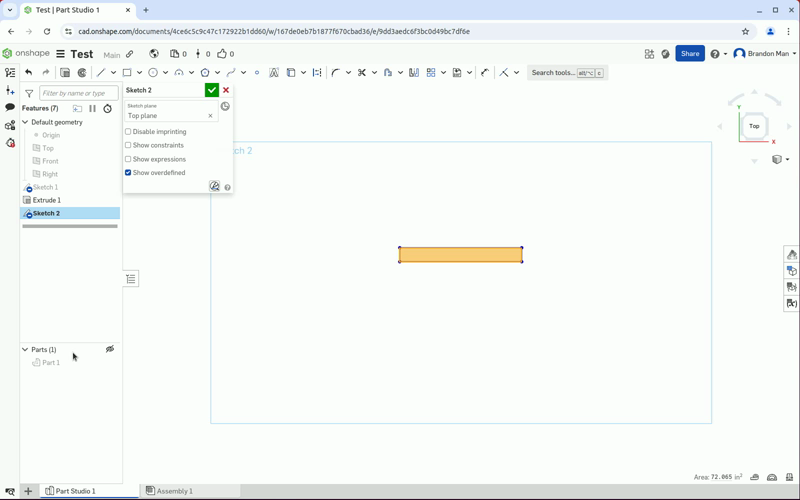
key(shift+e)
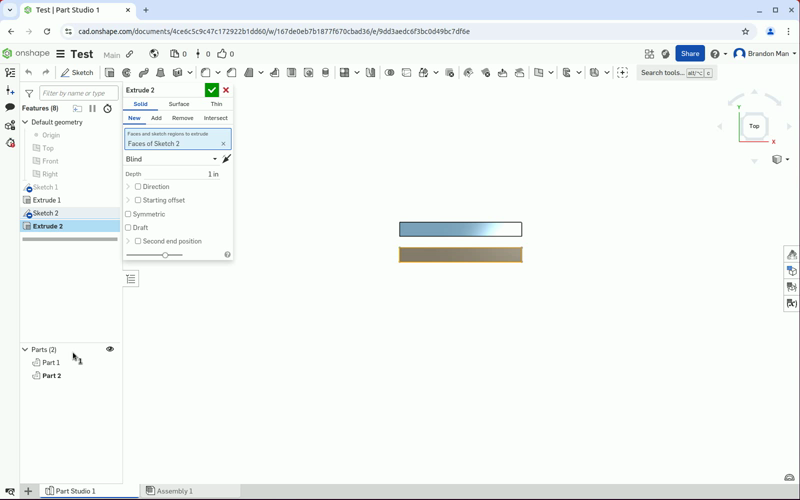
mouse_move(143, 106)
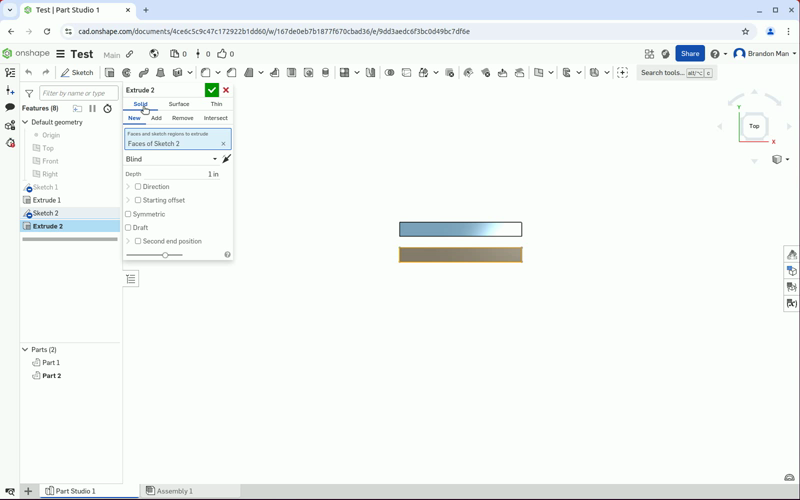
click(143, 106)
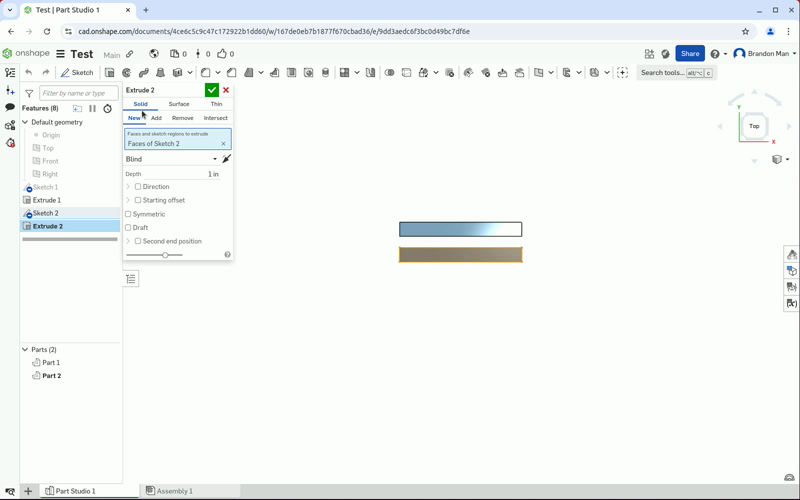
mouse_move(137, 120)
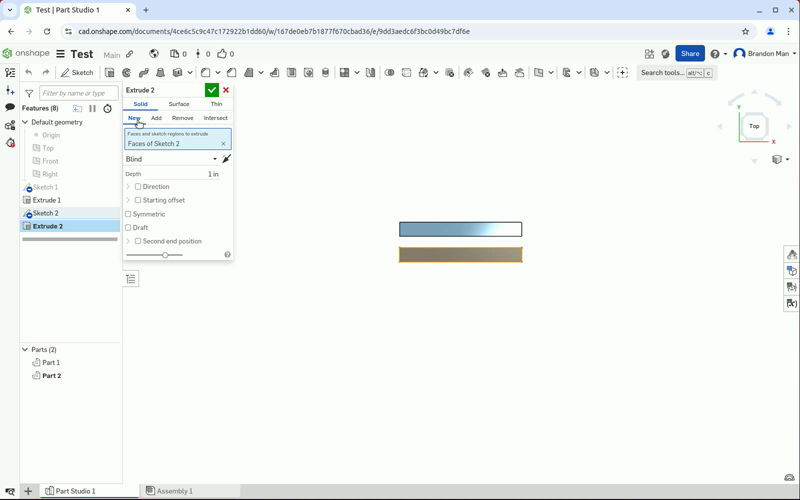
click(137, 120)
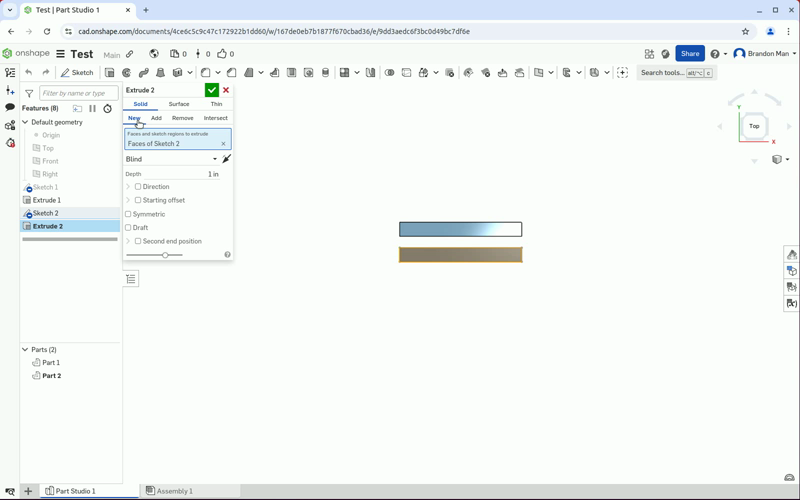
key(tab, 4)
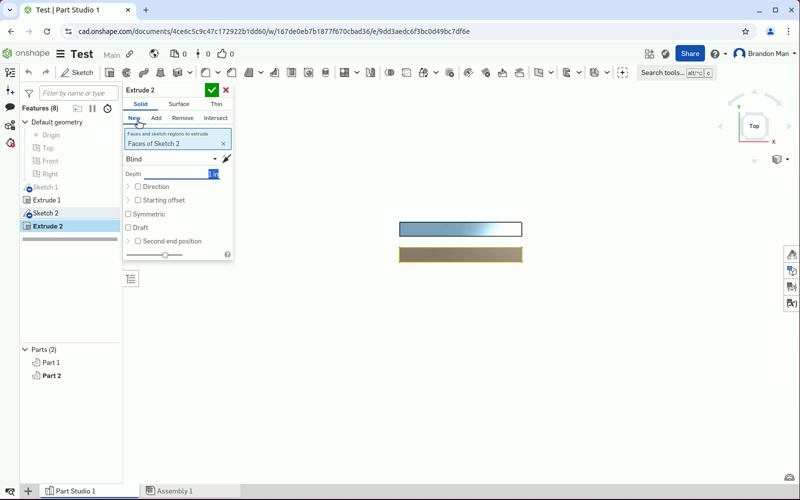
text(23.108)
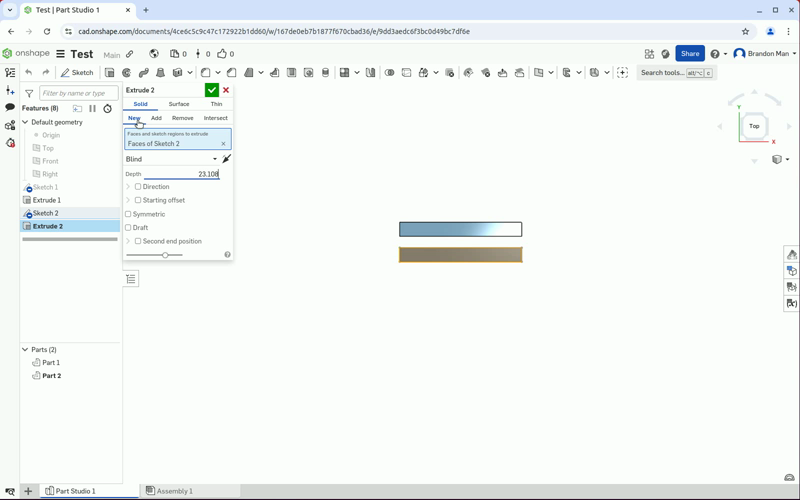
key(enter)
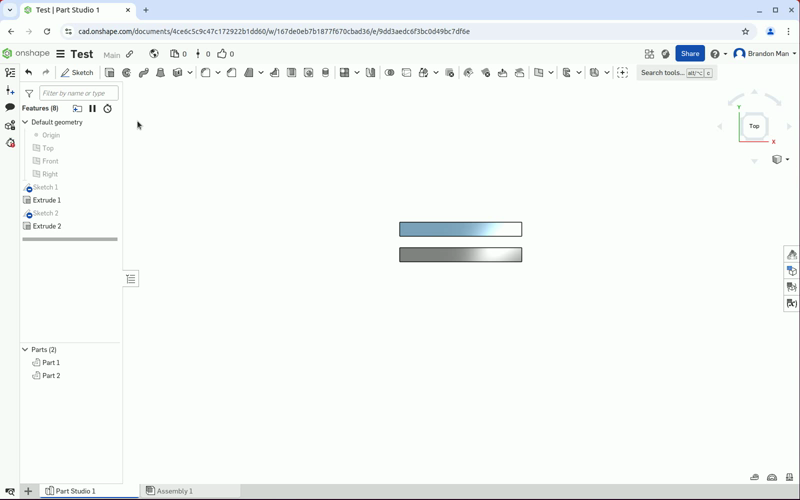
key(shift+h)
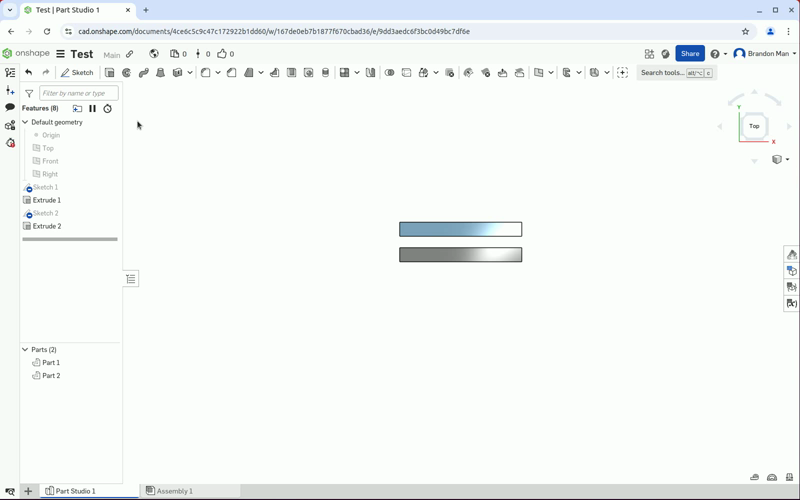
key(shift+h)
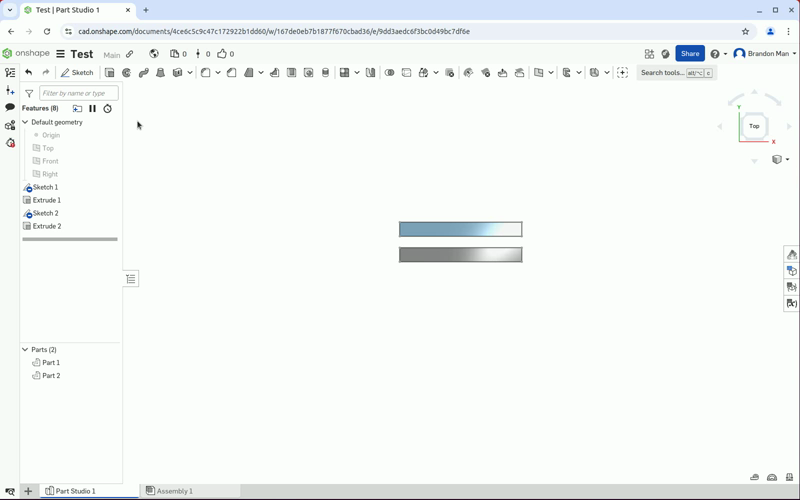
key(shift+7)
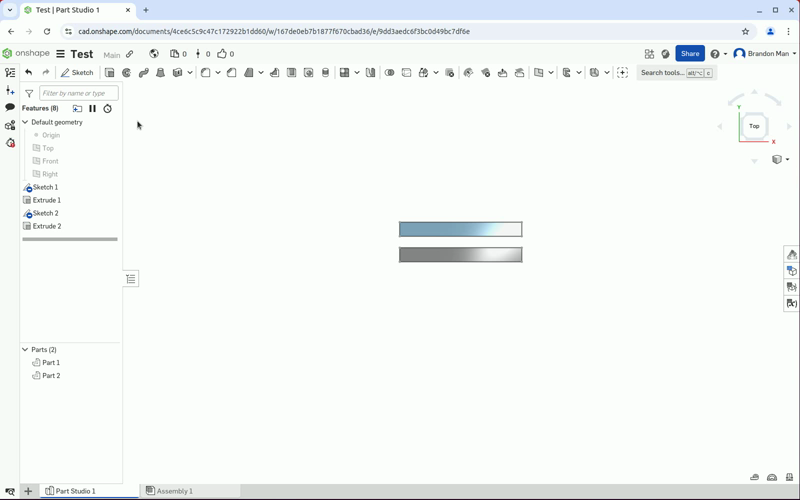
key(up, 3)
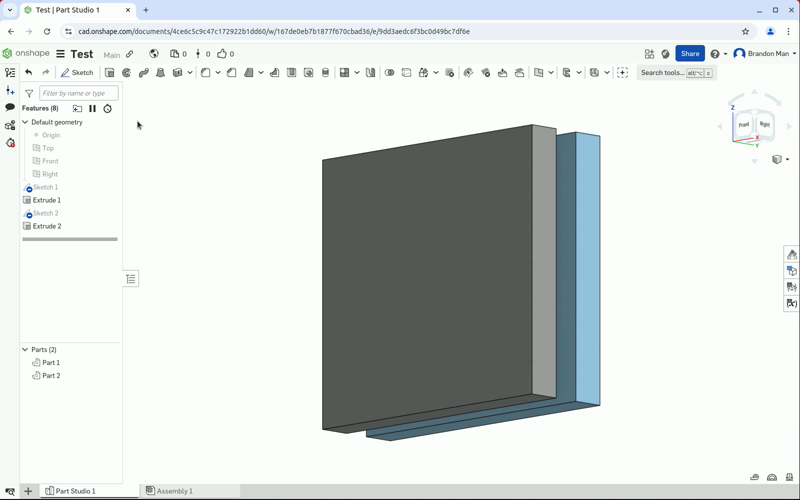
key(left, 3)
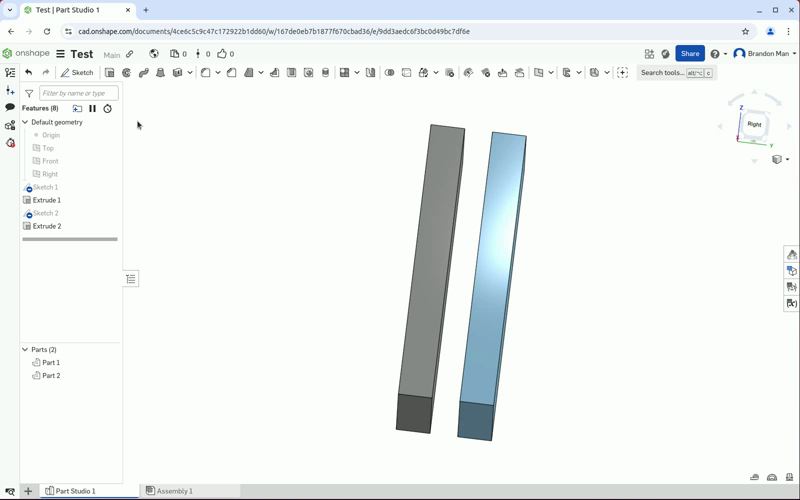
key(right, 3)
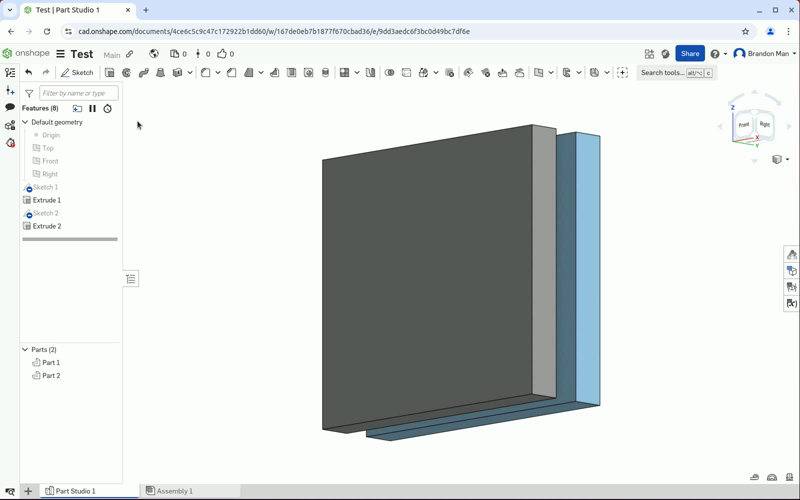
key(down, 3)
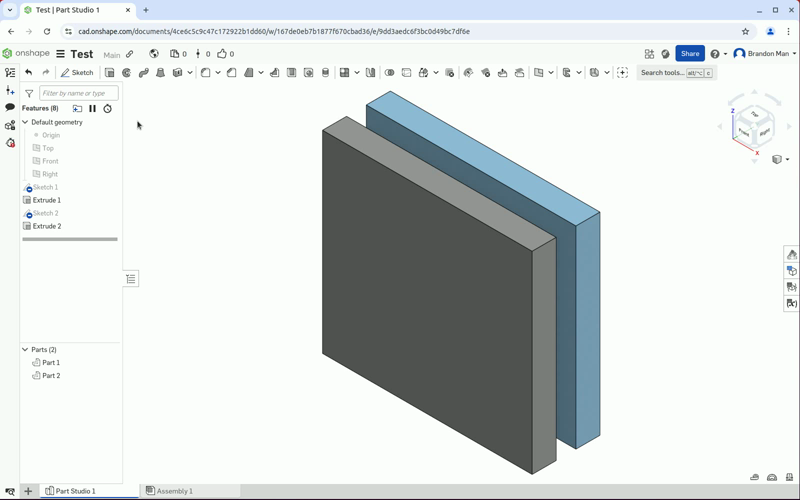
mouse_move(73, 189)
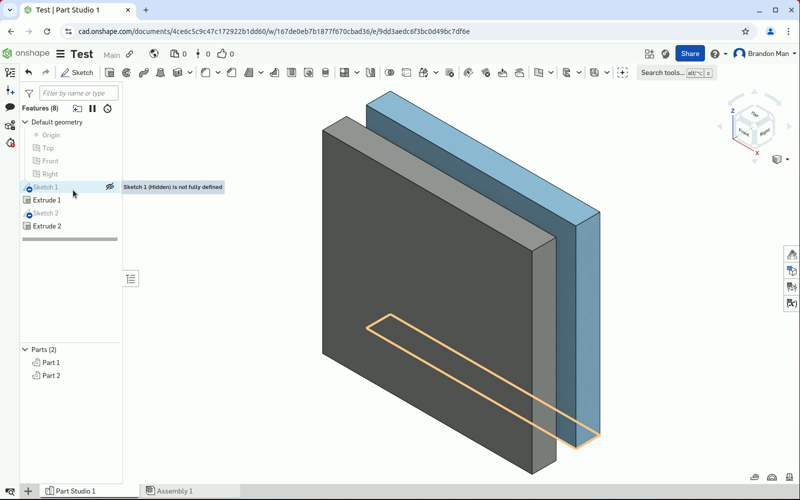
click(73, 189)